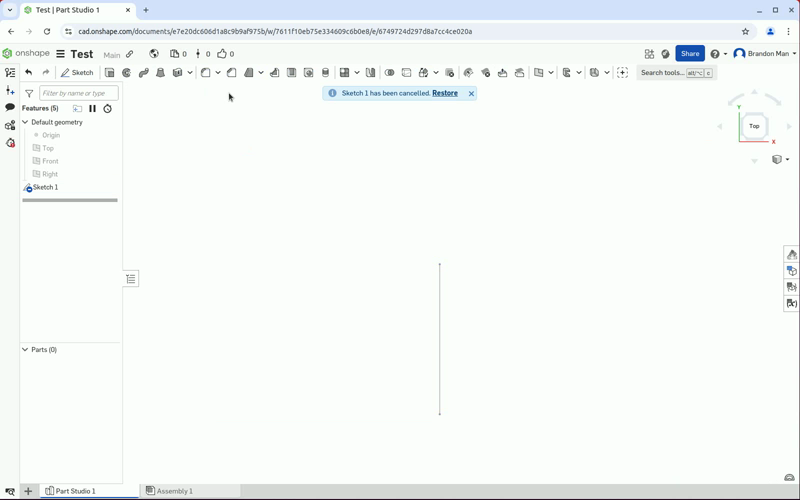
key(shift+h)
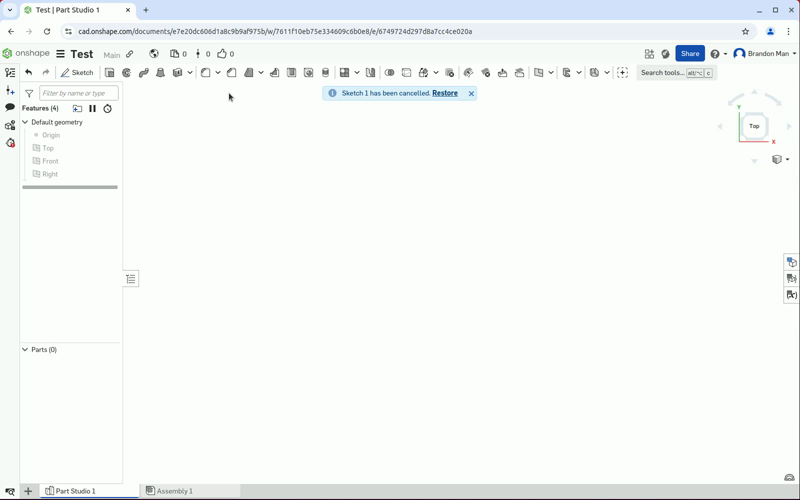
mouse_move(73, 352)
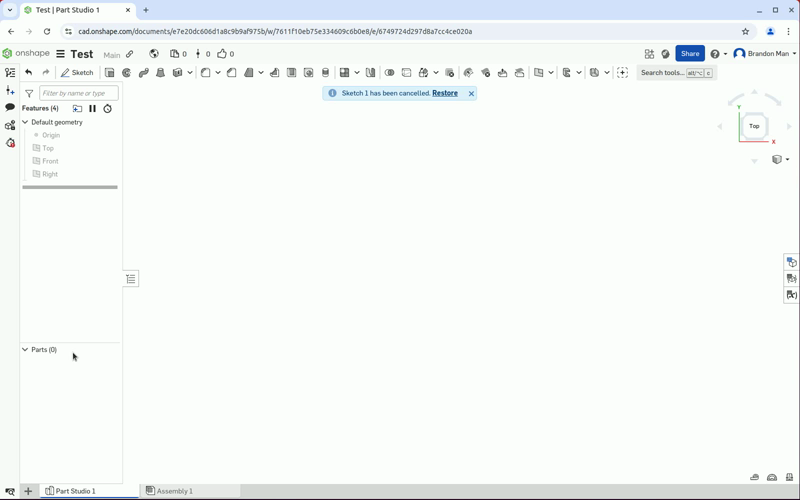
key(y)
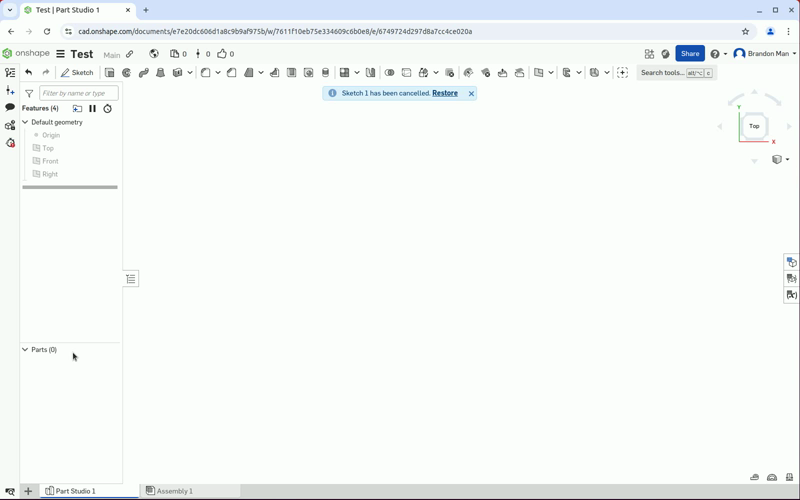
key(shift+p)
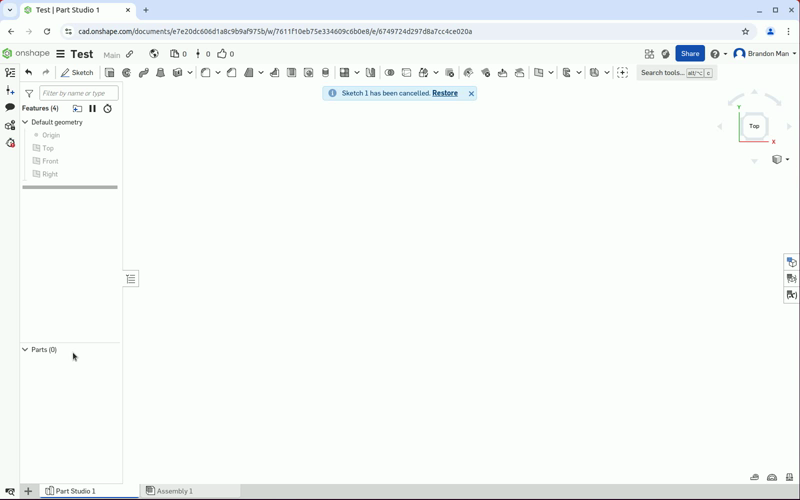
key(space)
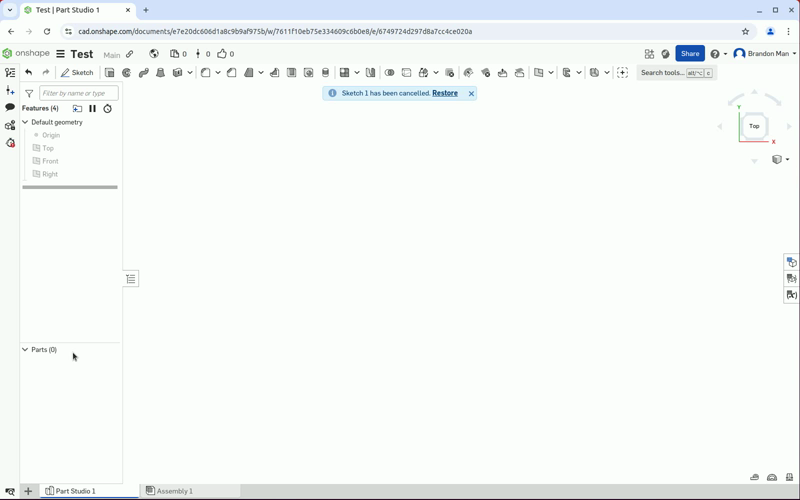
key_down(shift)
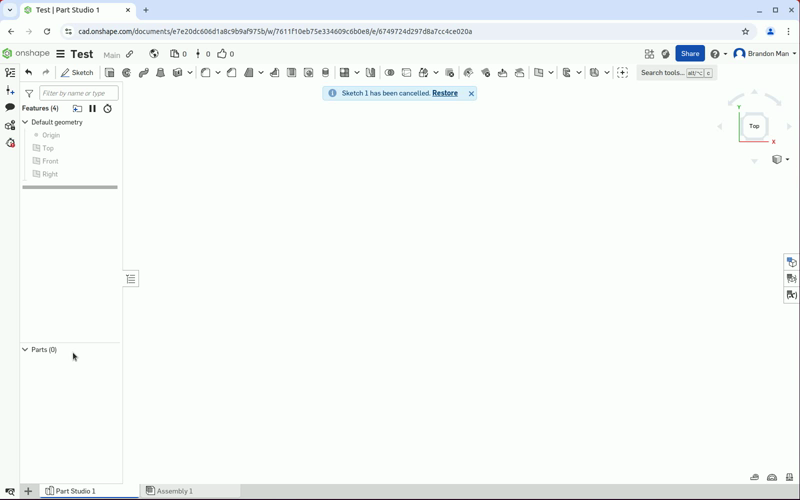
key(up)
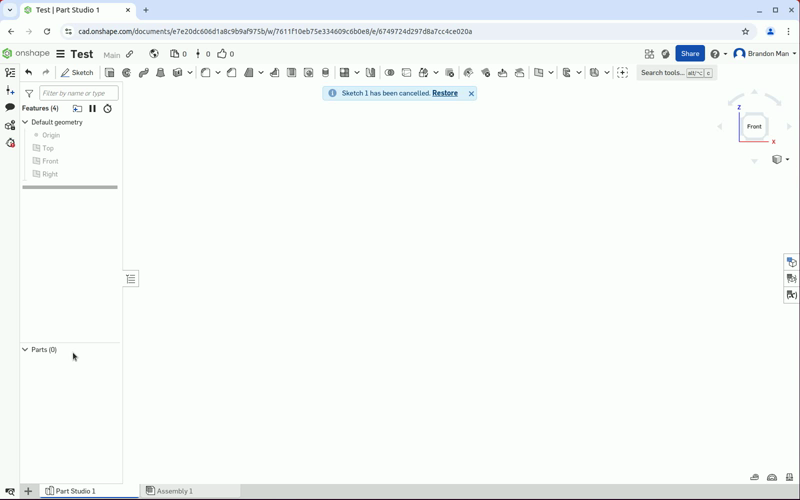
key_up(shift)
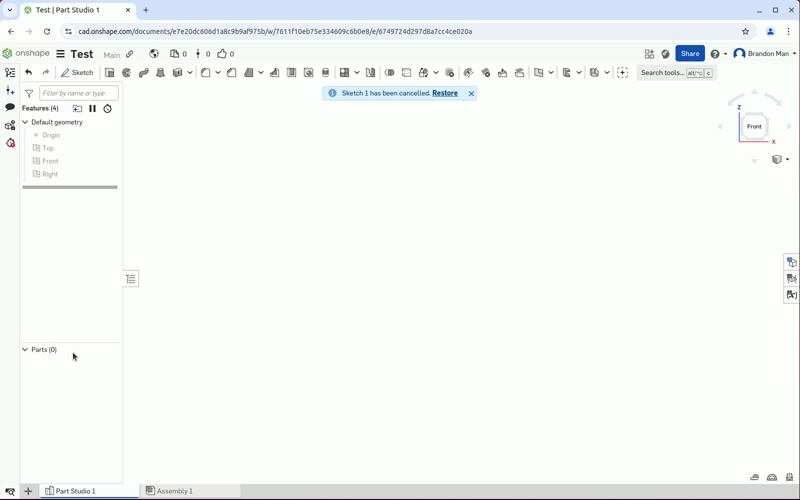
mouse_move(73, 352)
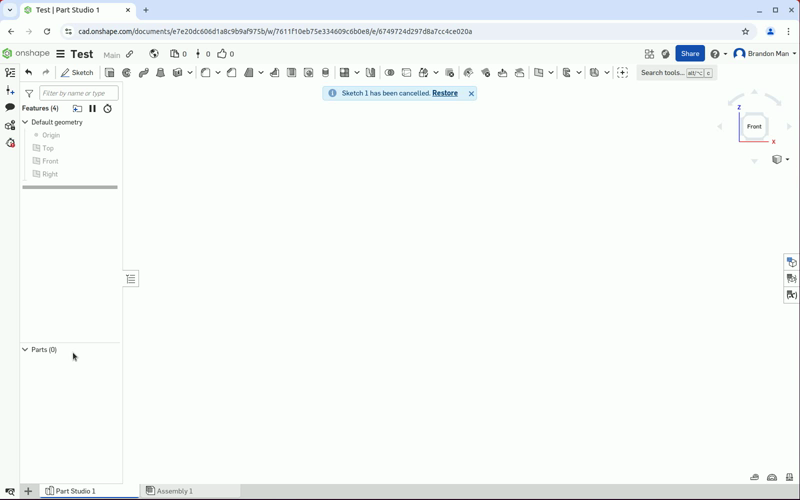
key(shift+y)
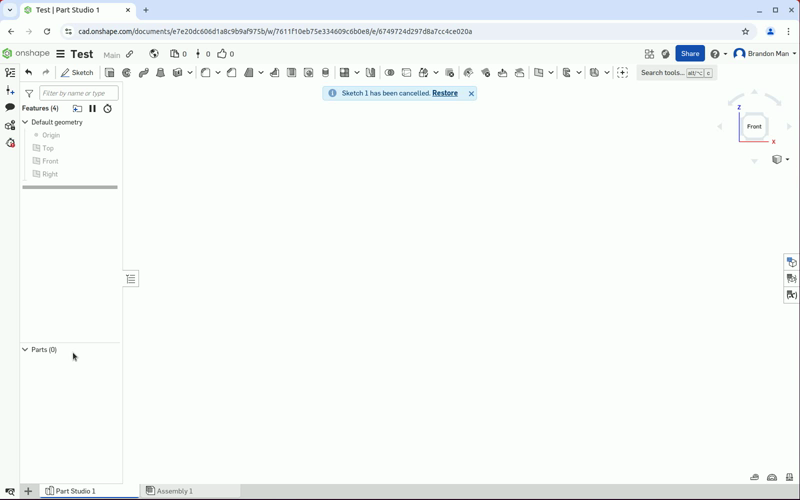
key(shift+s)
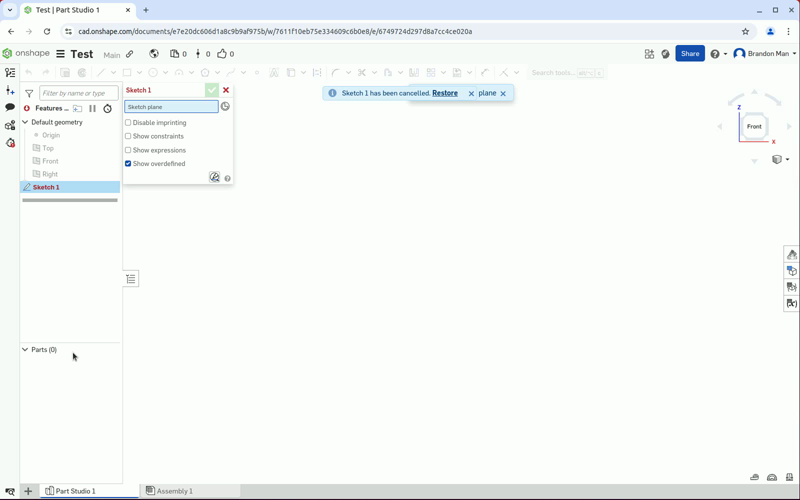
mouse_move(73, 163)
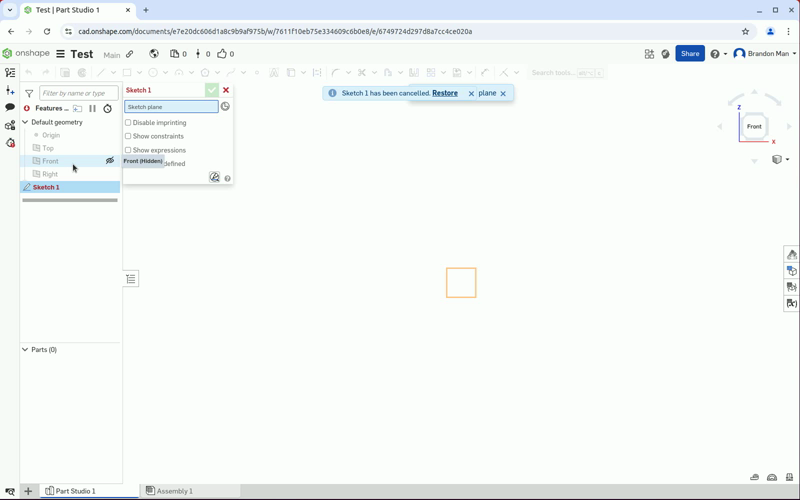
click(73, 163)
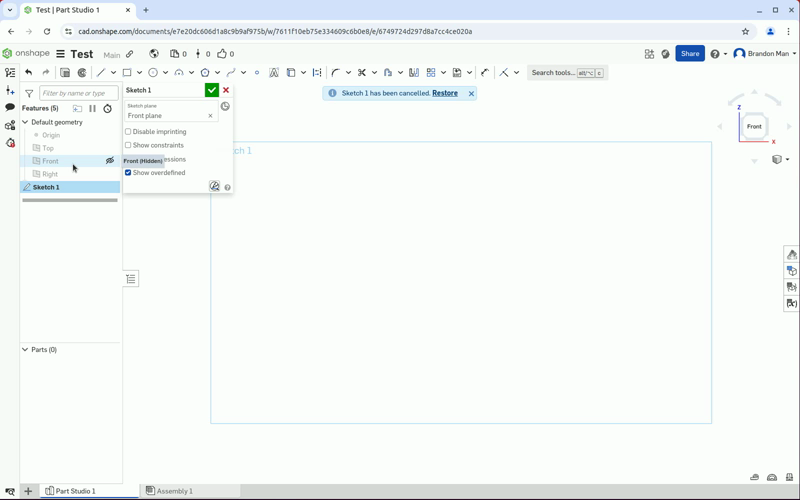
mouse_move(73, 352)
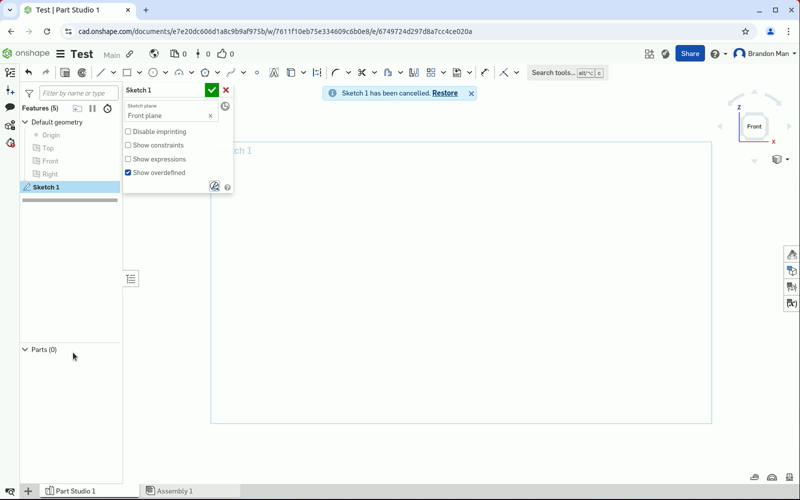
key(y)
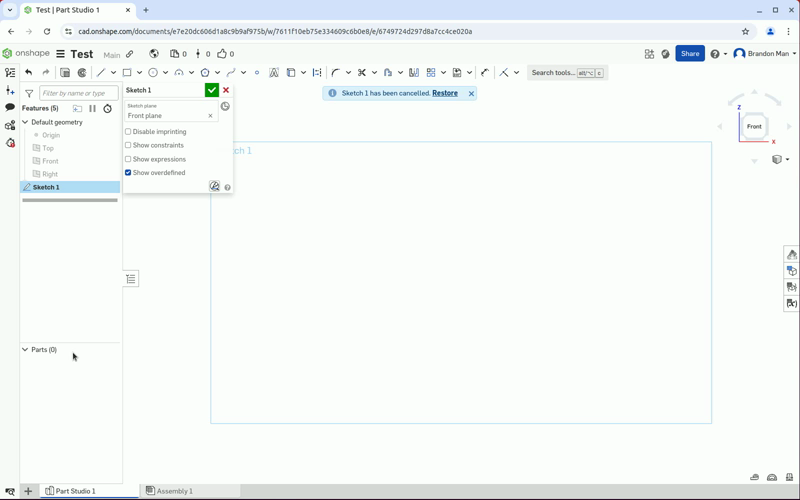
key(l)
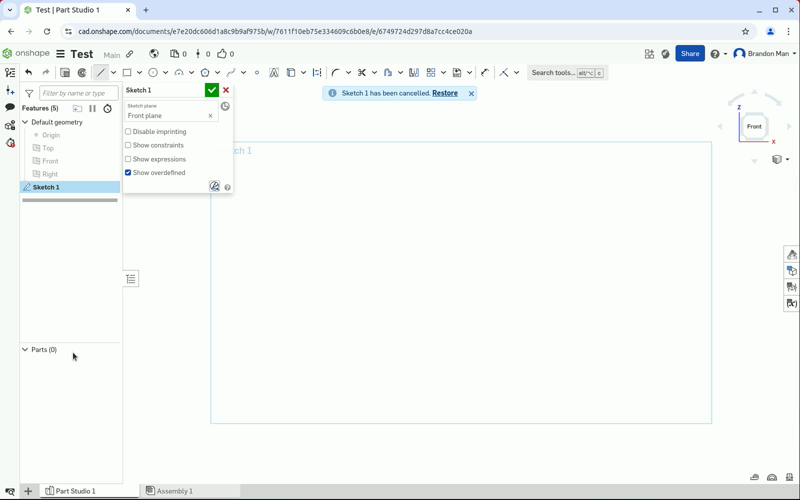
key_down(shift)
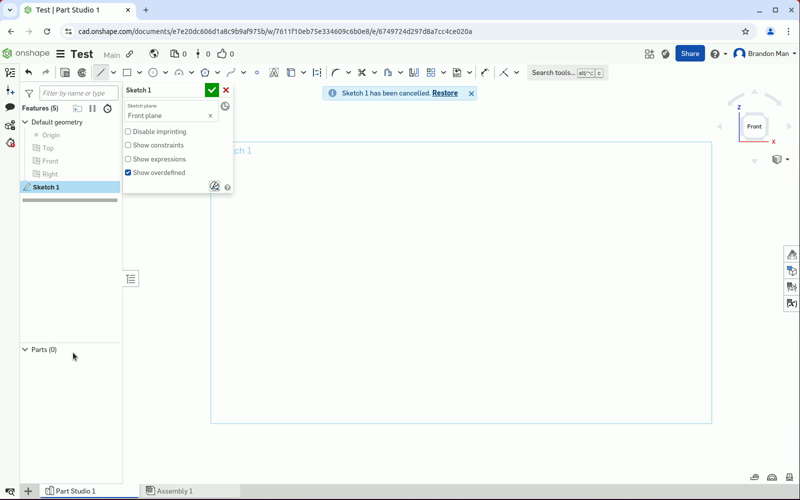
mouse_move(413, 309)
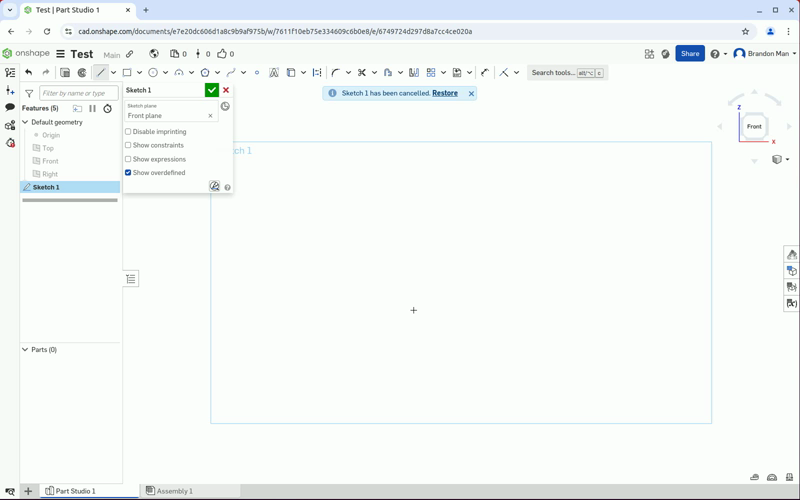
click(413, 309)
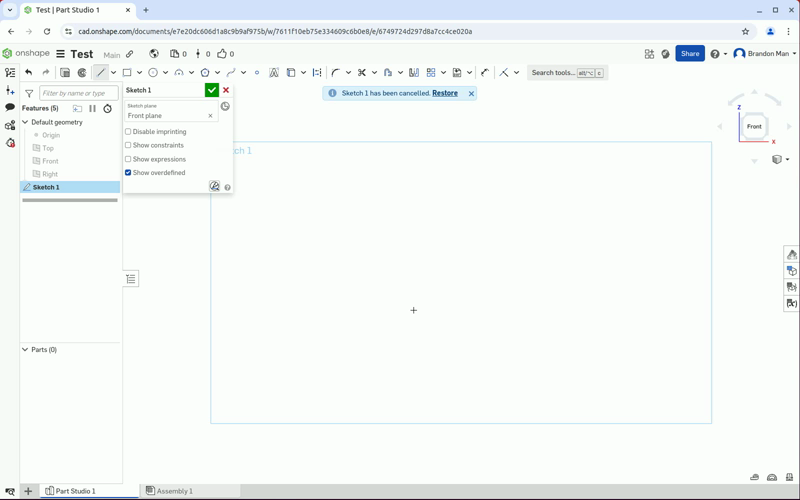
key_up(shift)
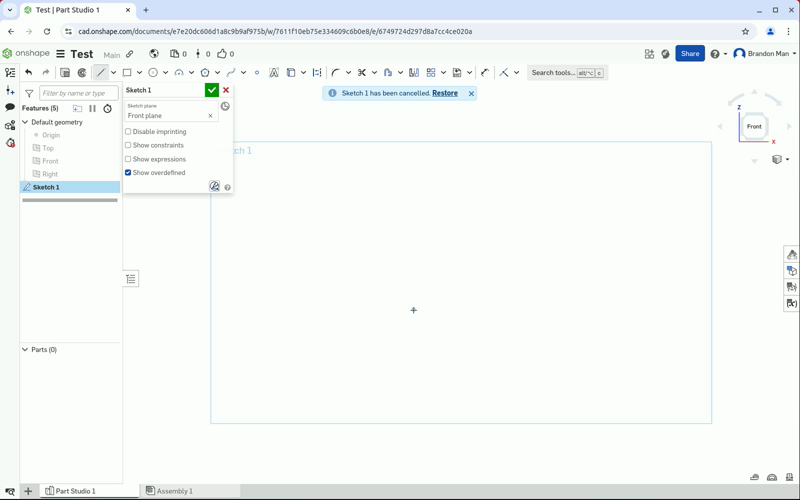
key_down(shift)
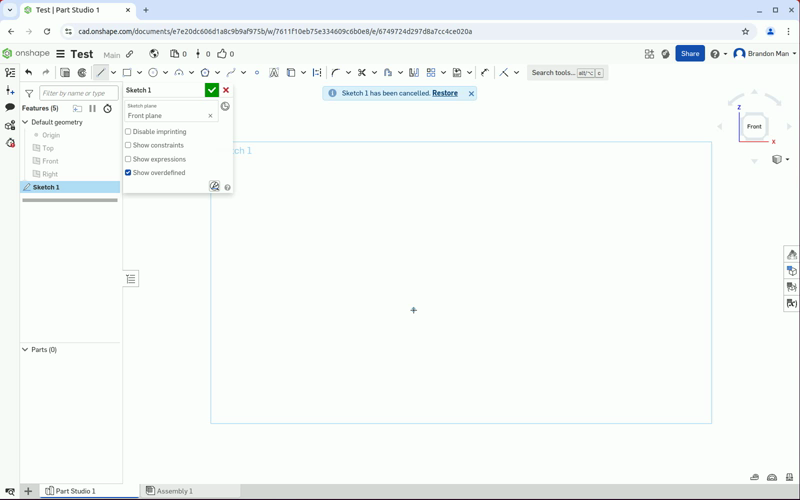
mouse_move(444, 309)
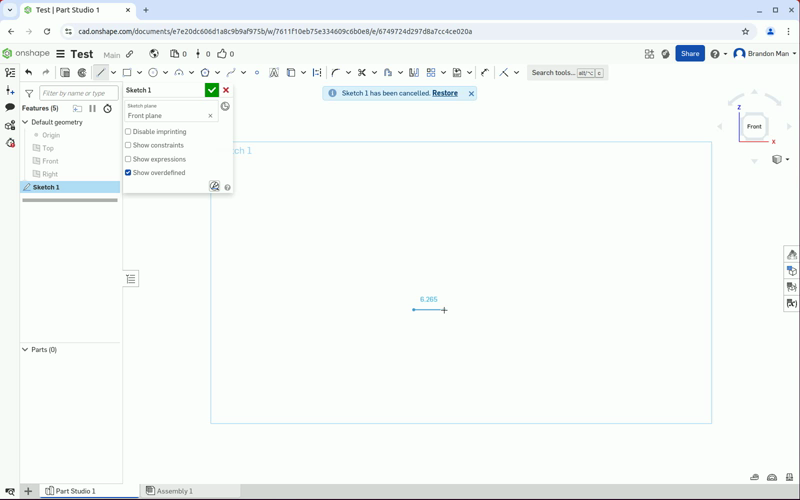
mouse_move(460, 309)
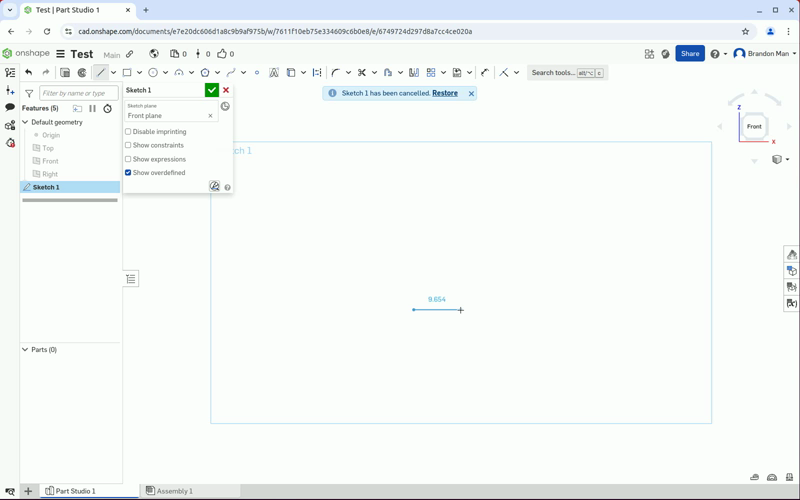
click(460, 309)
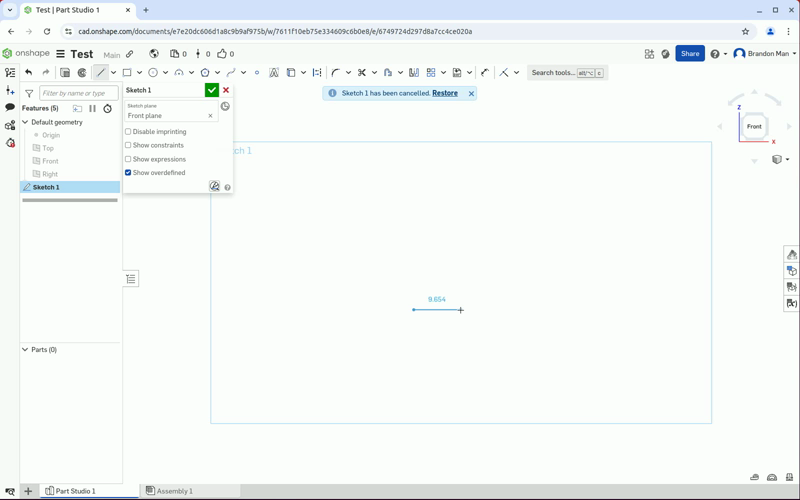
key_up(shift)
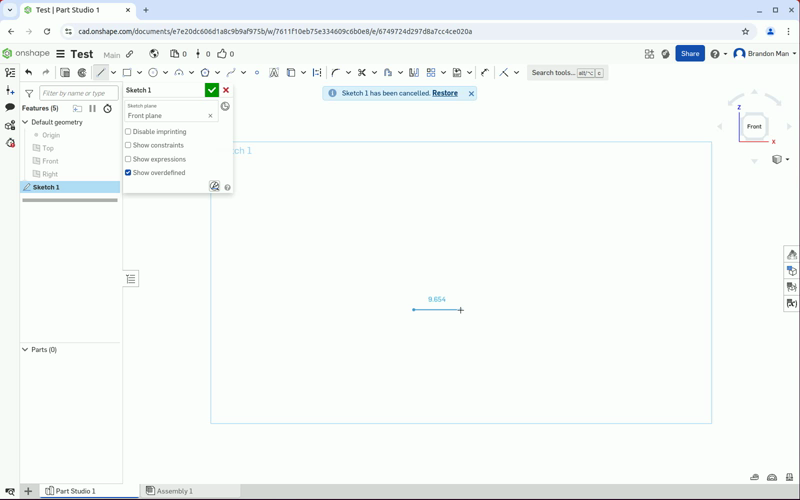
key_down(shift)
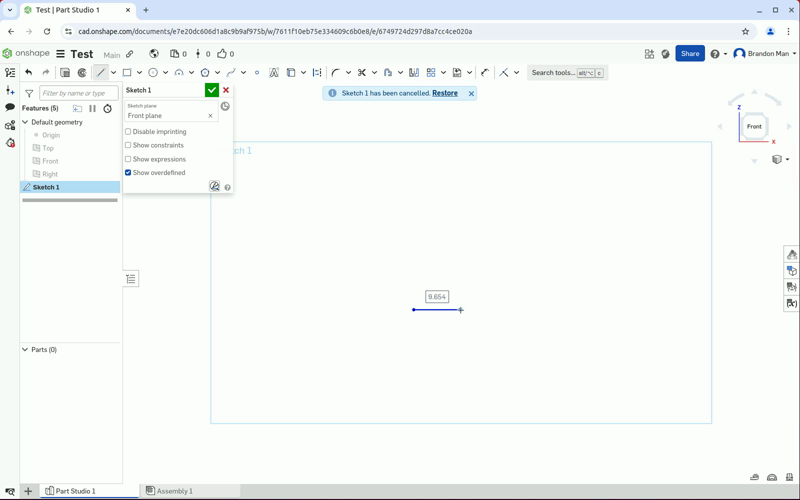
mouse_move(490, 309)
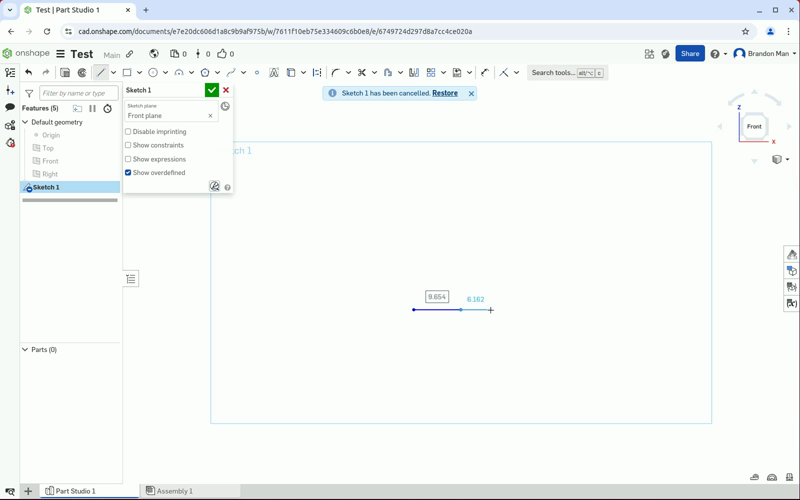
mouse_move(460, 263)
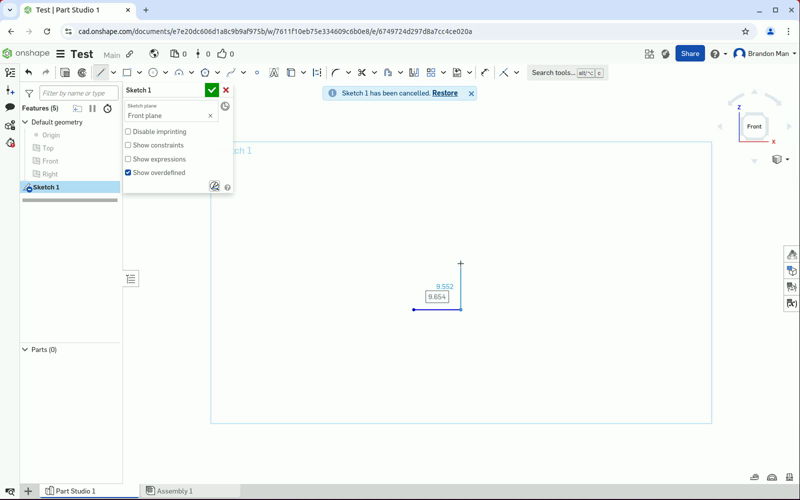
click(460, 263)
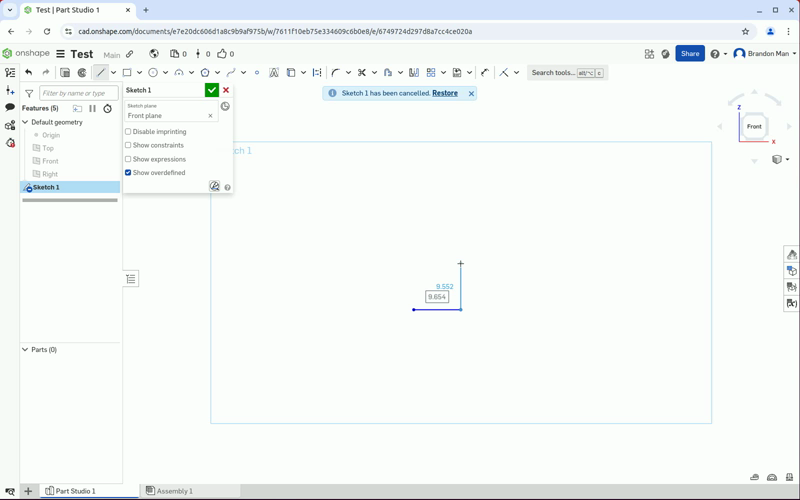
key_up(shift)
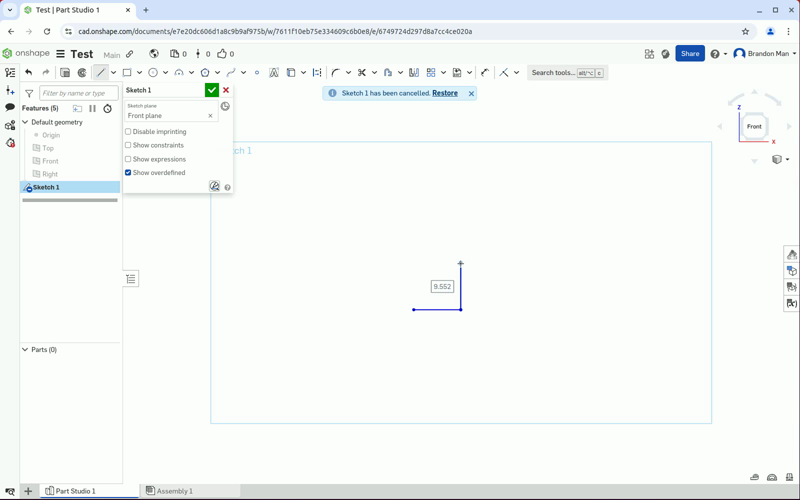
key_down(shift)
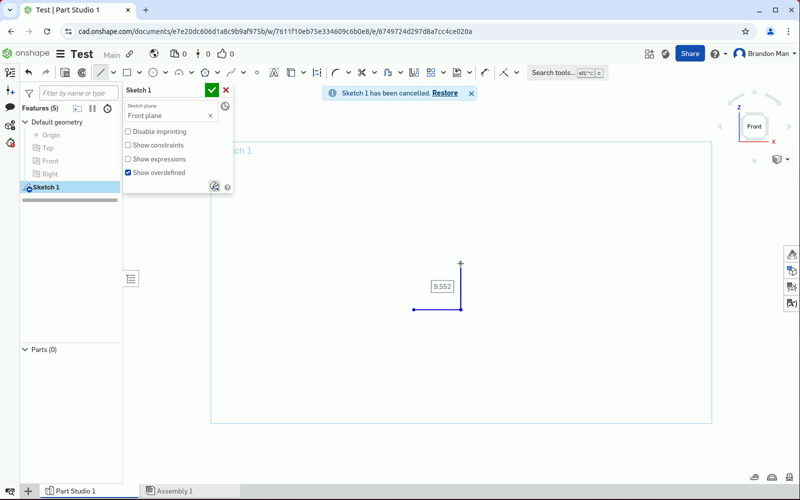
mouse_move(460, 170)
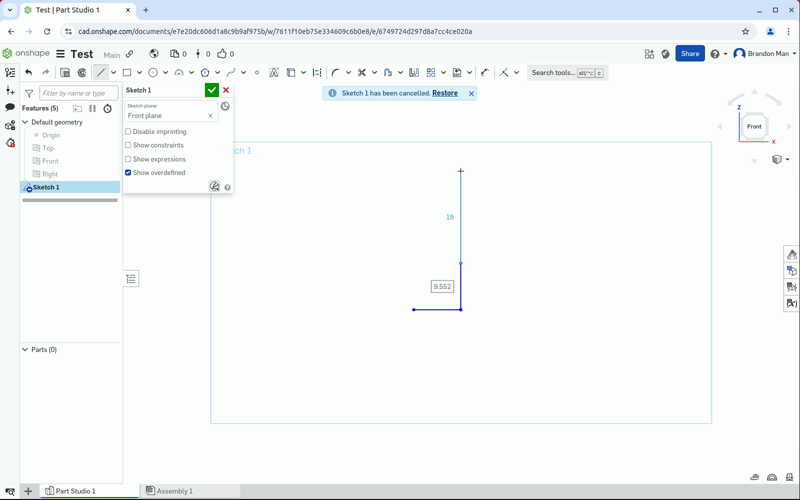
click(460, 170)
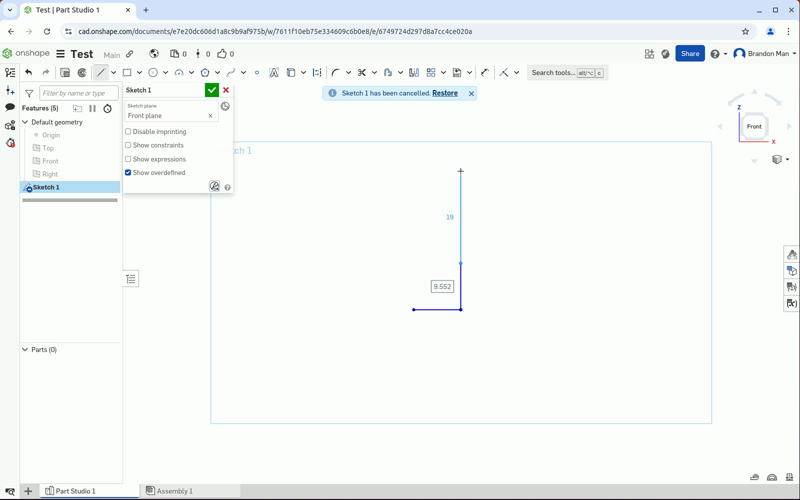
key_up(shift)
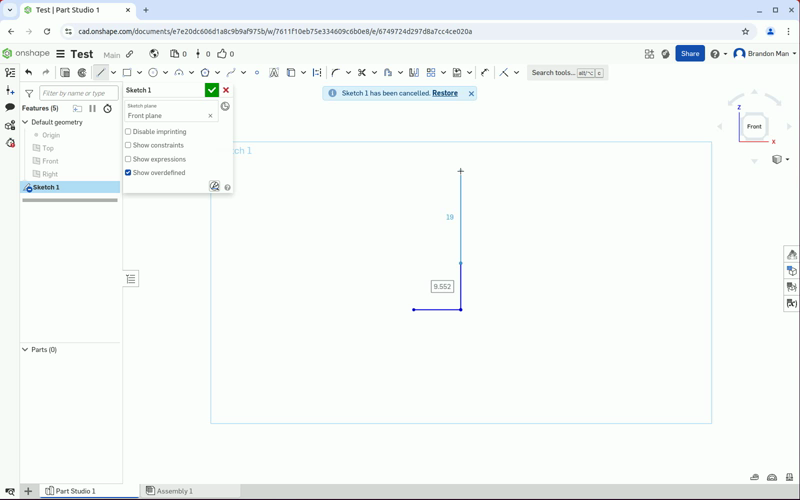
key_down(shift)
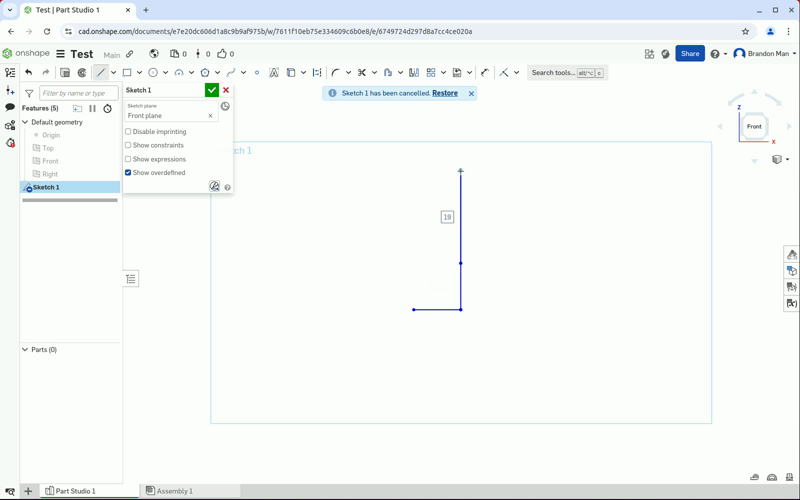
mouse_move(490, 170)
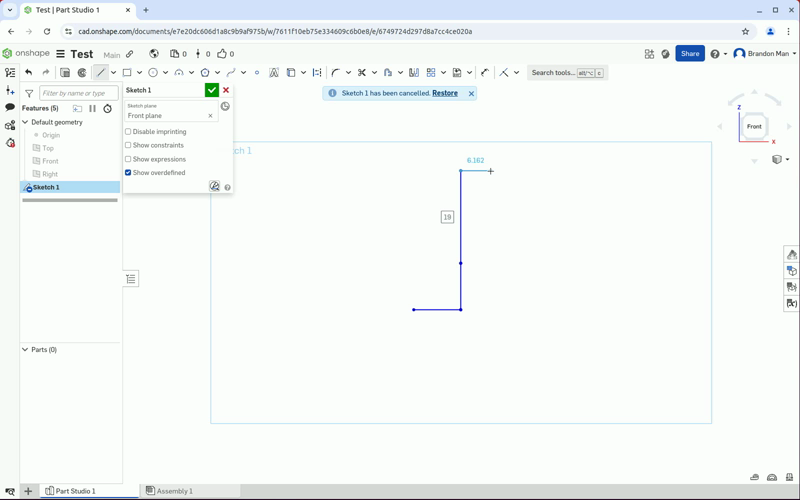
mouse_move(413, 170)
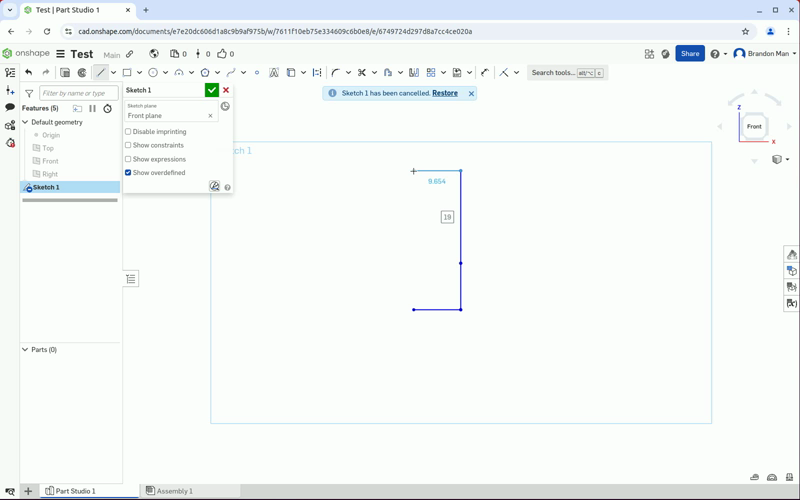
click(413, 170)
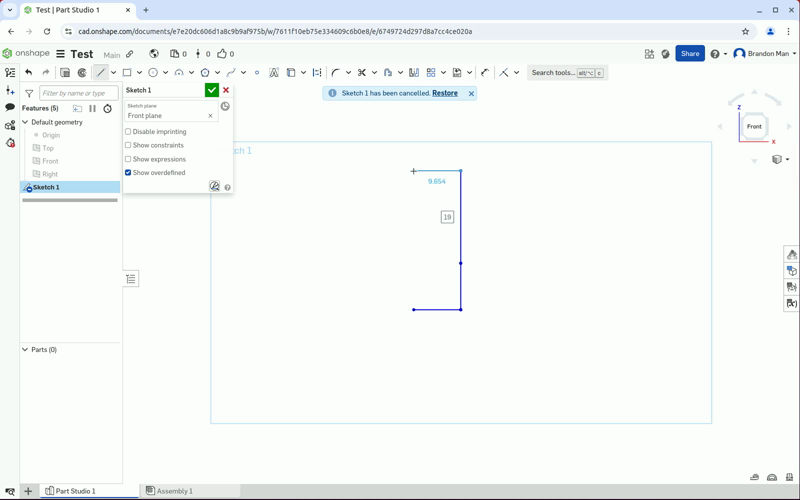
key_up(shift)
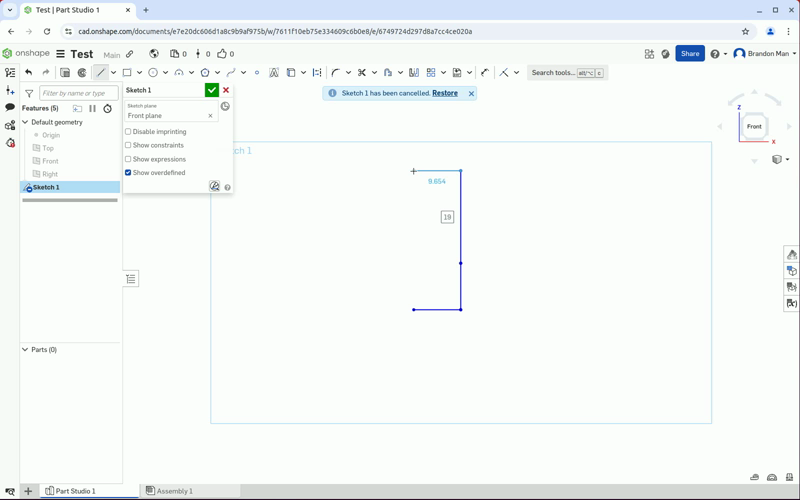
key_down(shift)
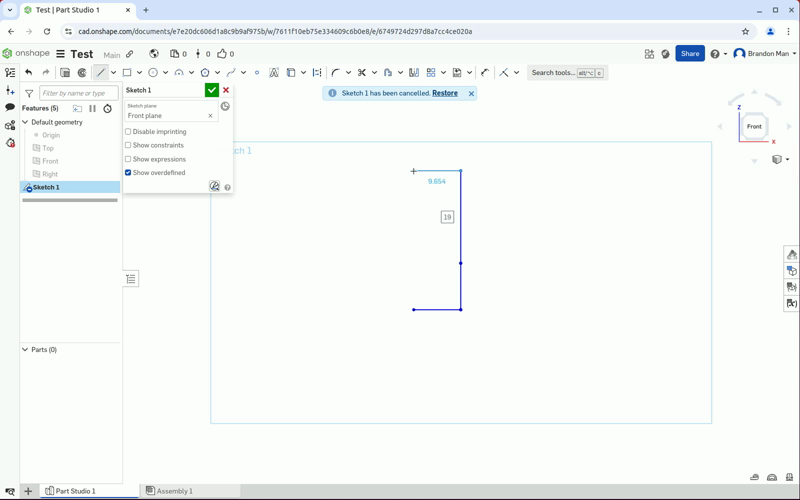
mouse_move(413, 309)
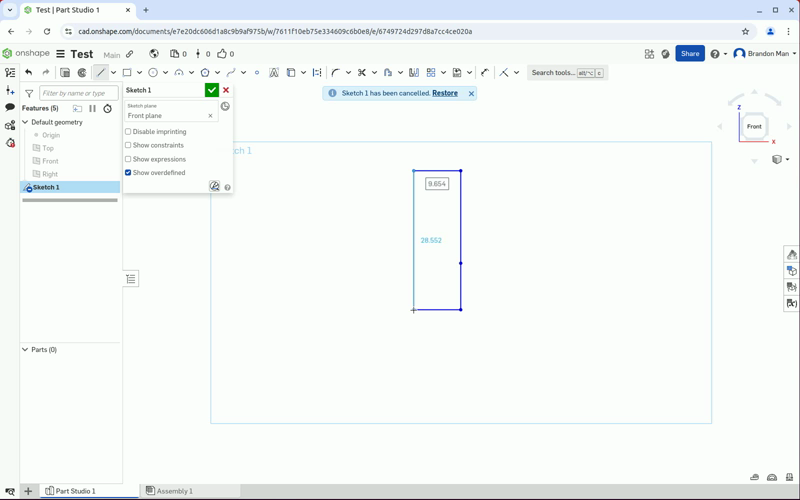
key_up(shift)
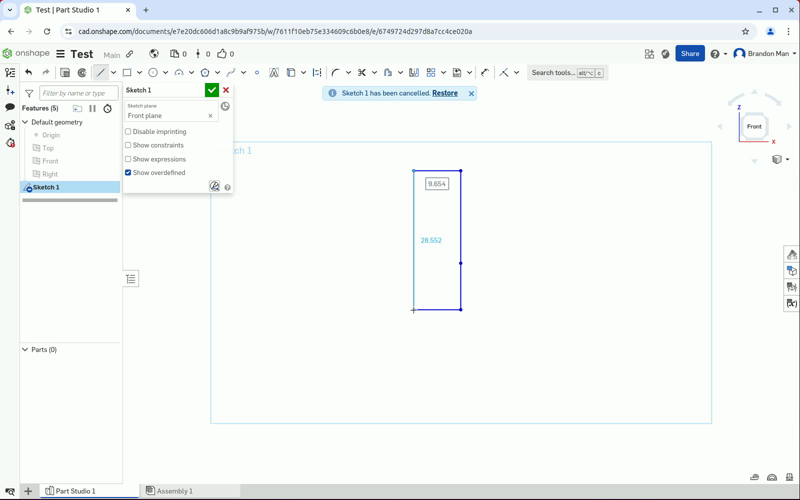
click(413, 309)
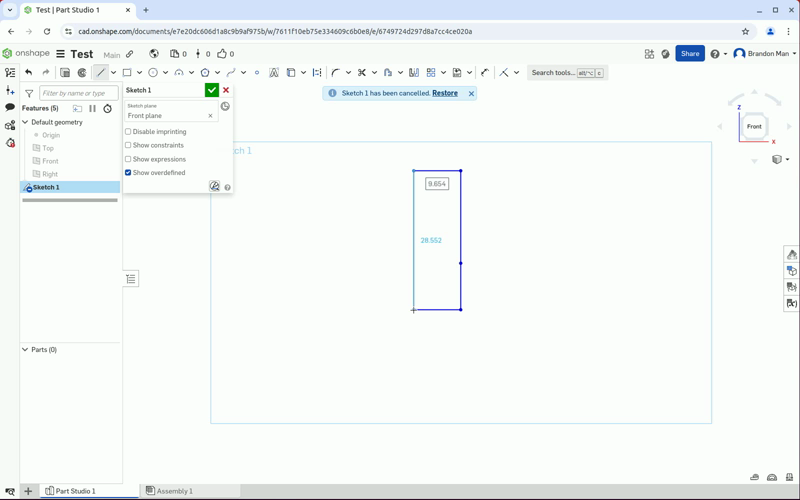
key(esc)
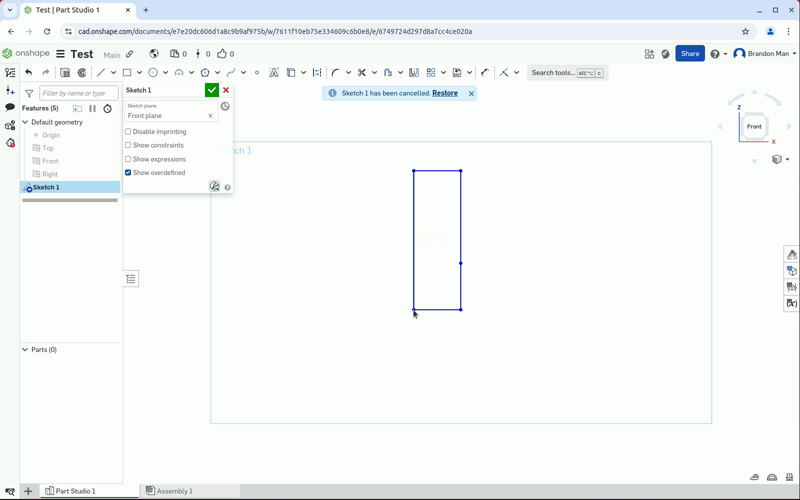
mouse_move(437, 193)
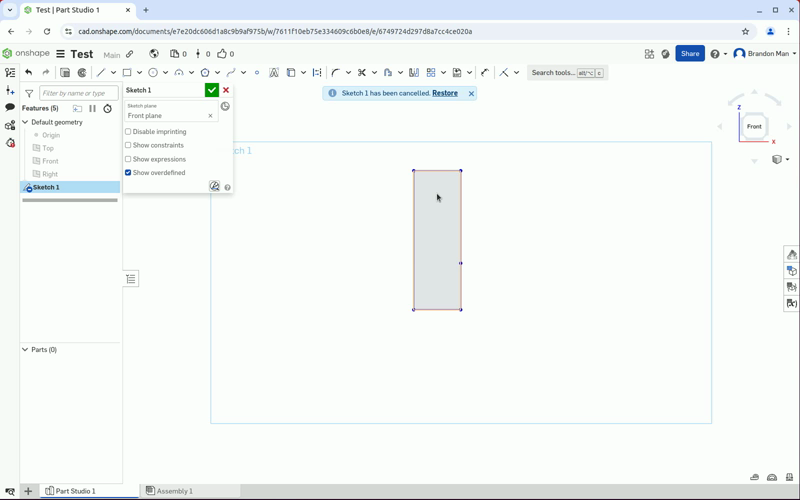
click(437, 193)
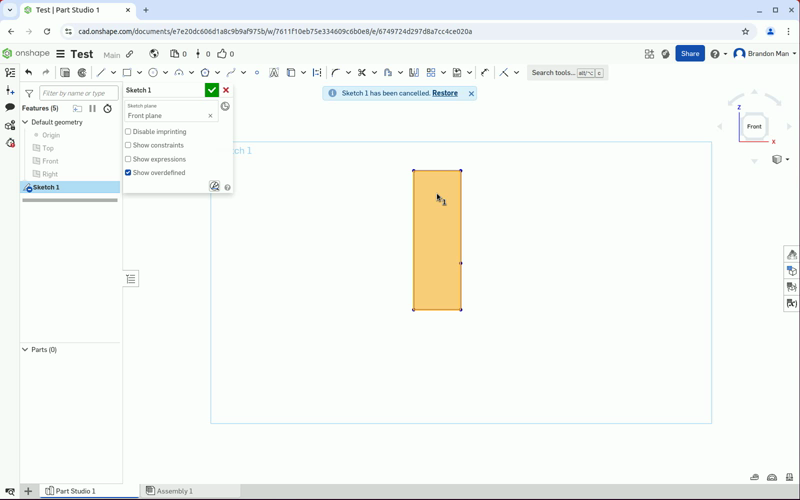
mouse_move(73, 352)
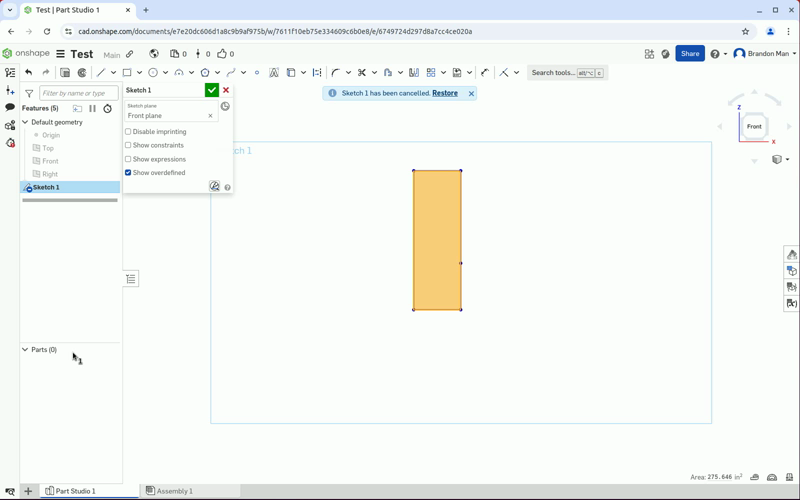
key(shift+y)
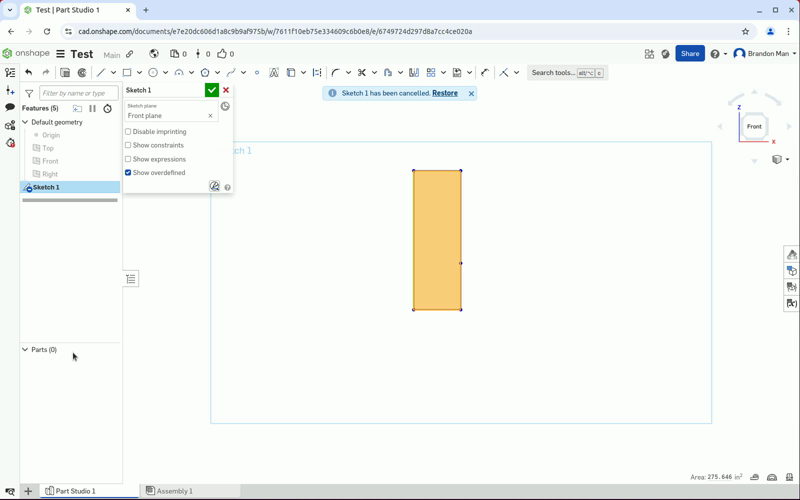
key(shift+e)
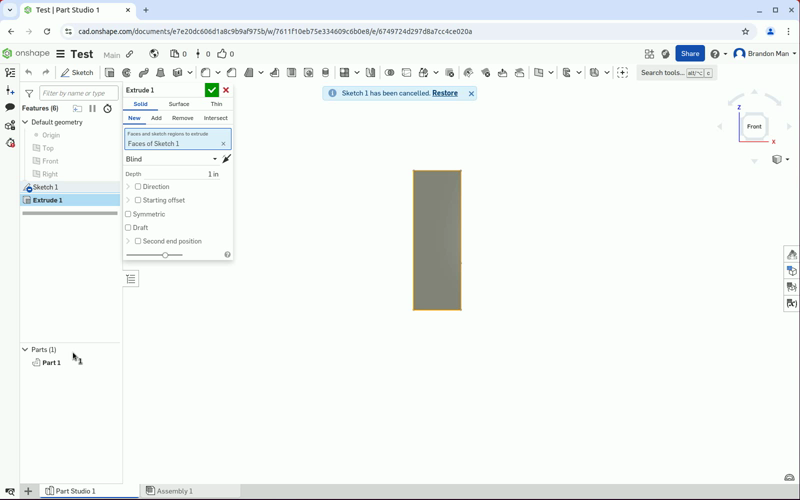
mouse_move(143, 106)
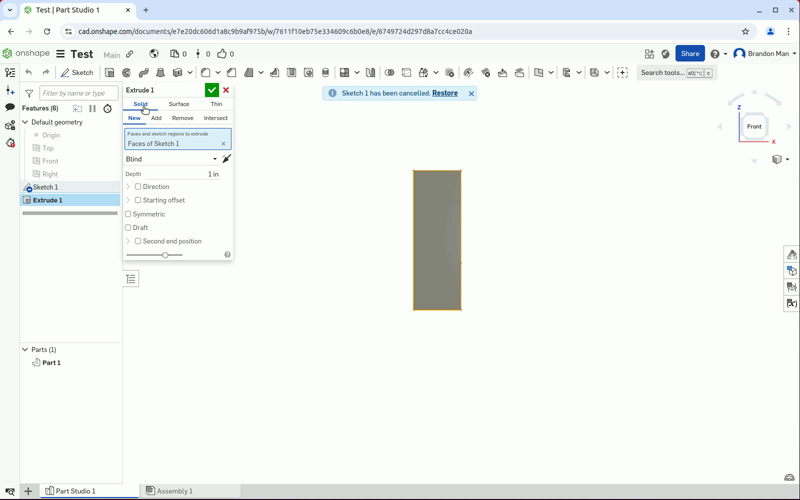
click(143, 106)
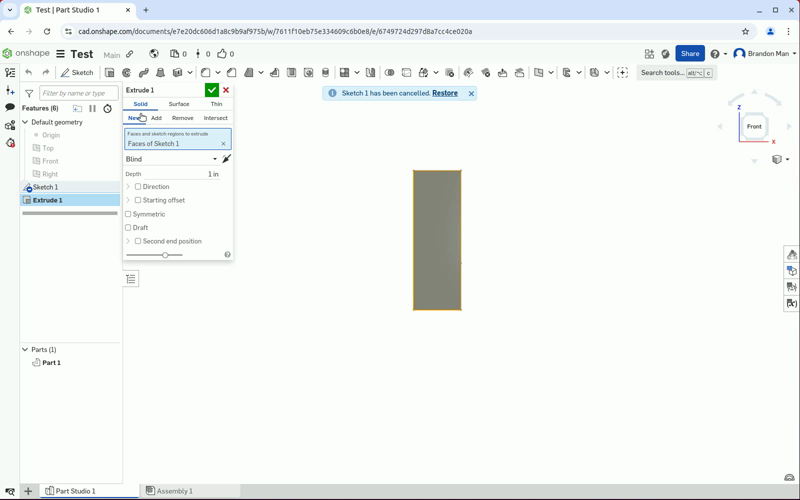
mouse_move(137, 120)
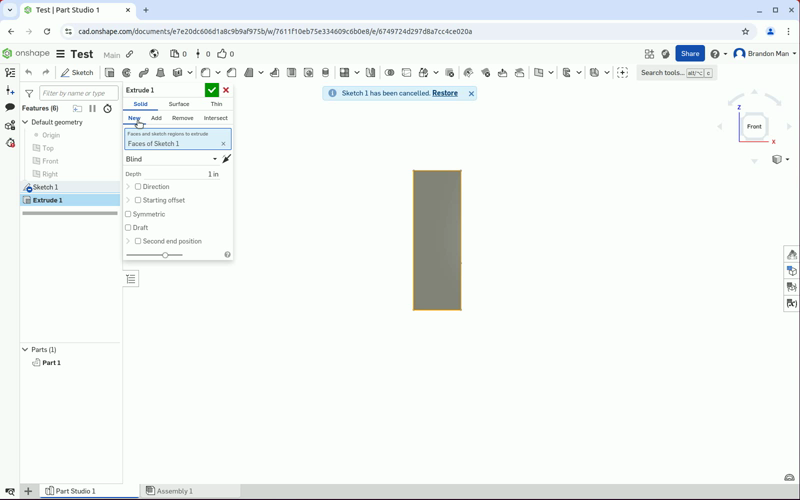
click(137, 120)
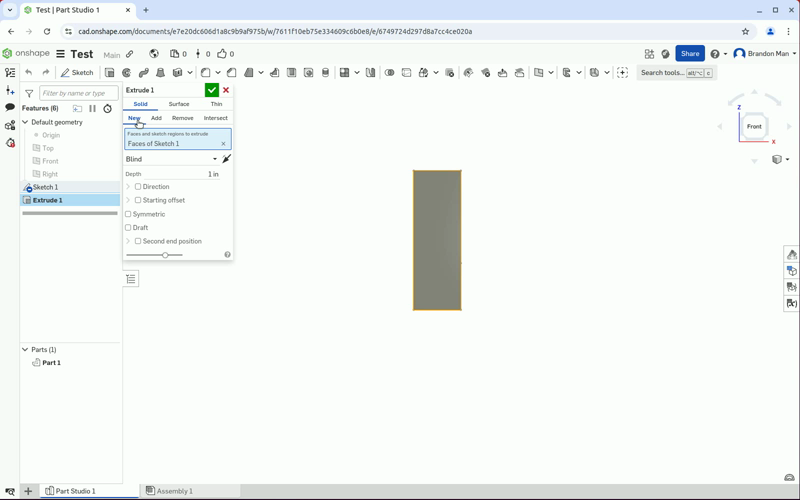
key(tab, 4)
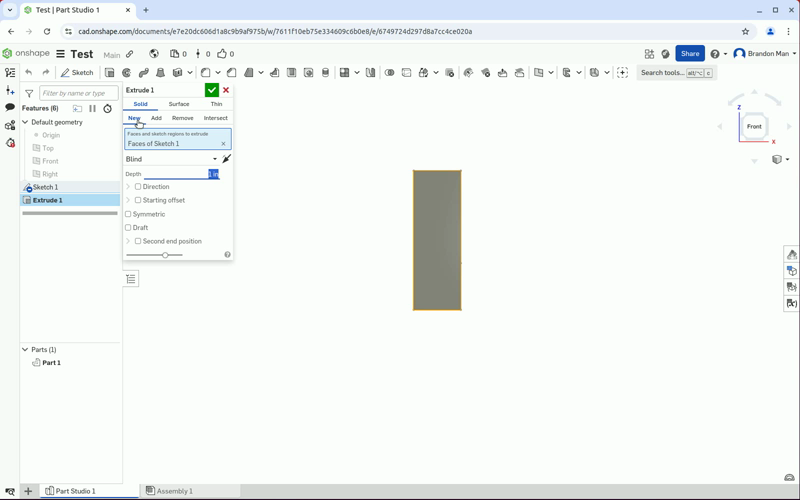
text(12.036)
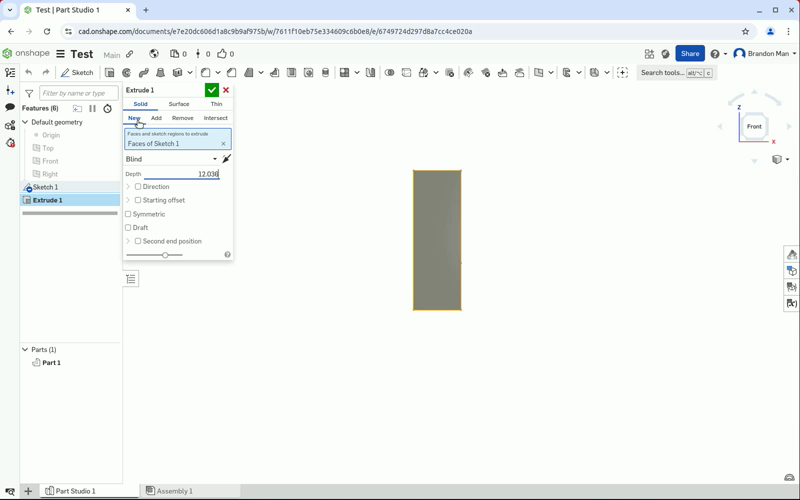
key(enter)
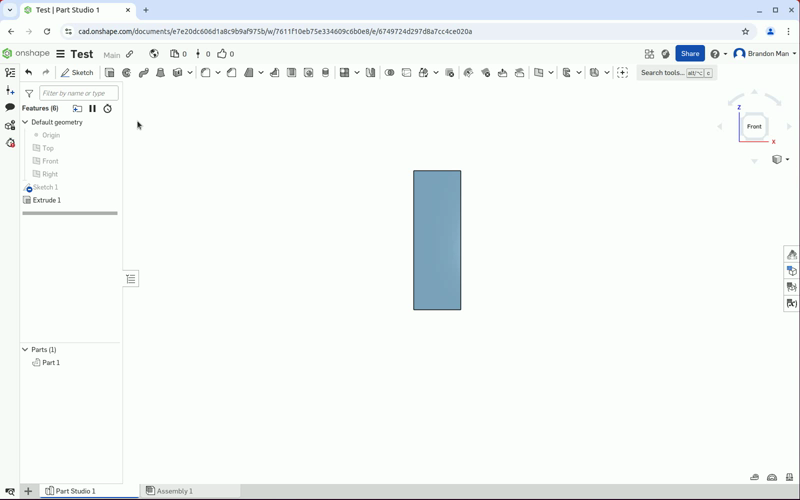
key(shift+h)
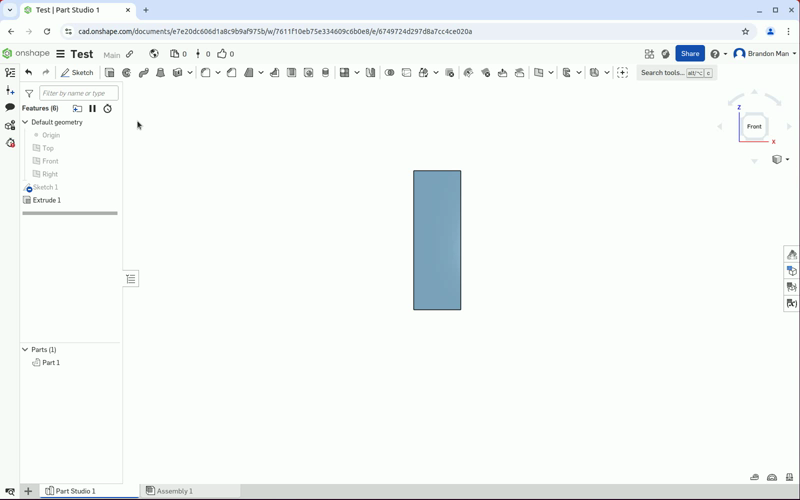
key(shift+h)
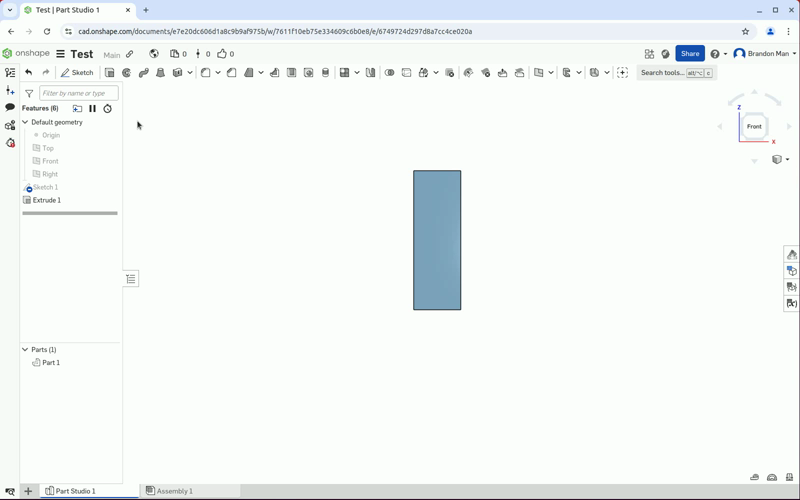
mouse_move(73, 189)
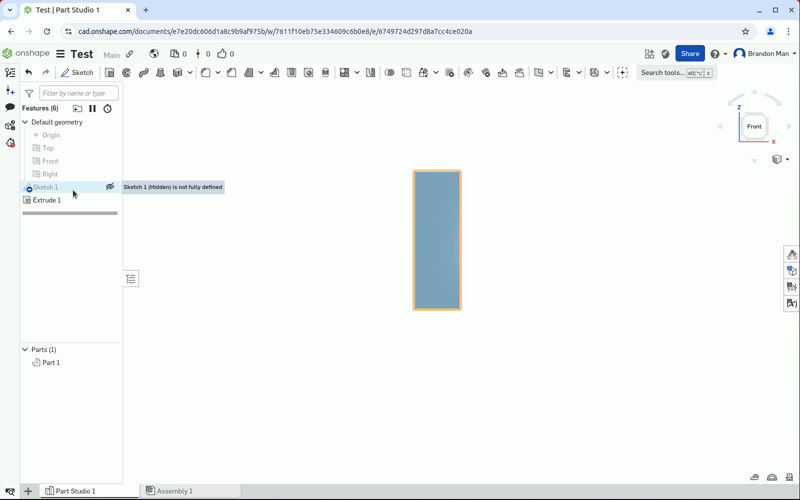
click(73, 189)
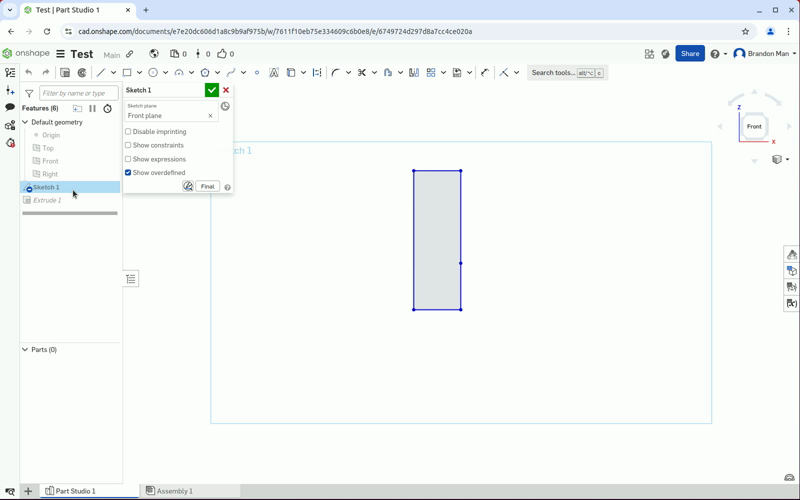
mouse_move(229, 92)
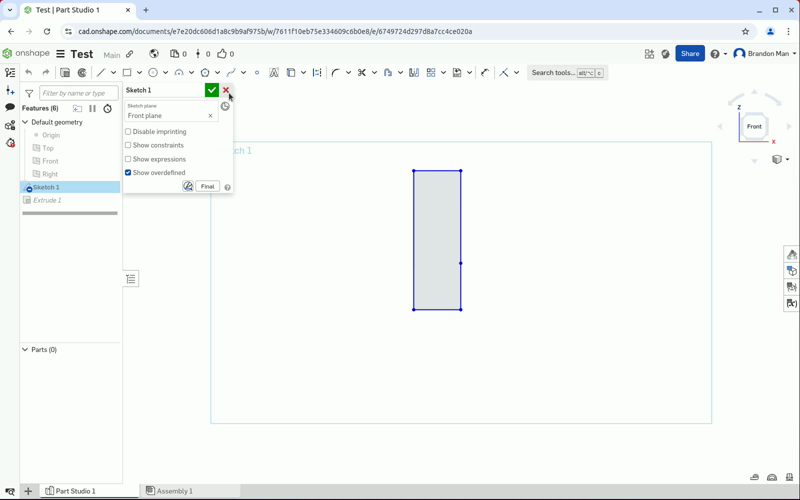
click(229, 92)
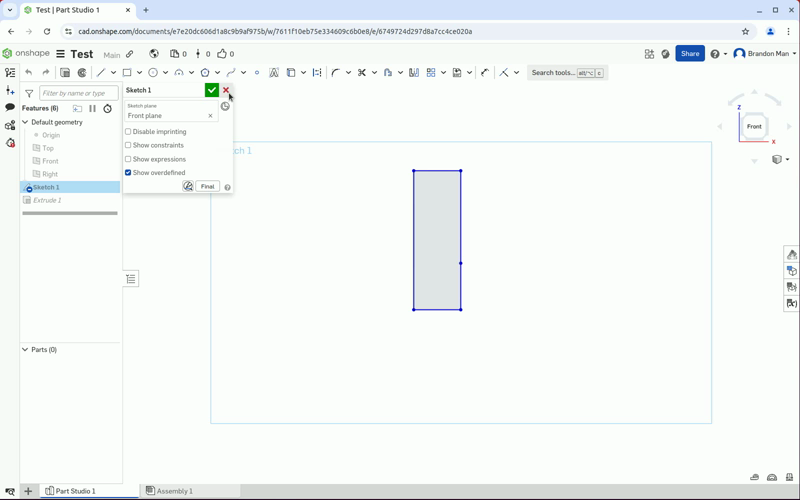
key(shift+s)
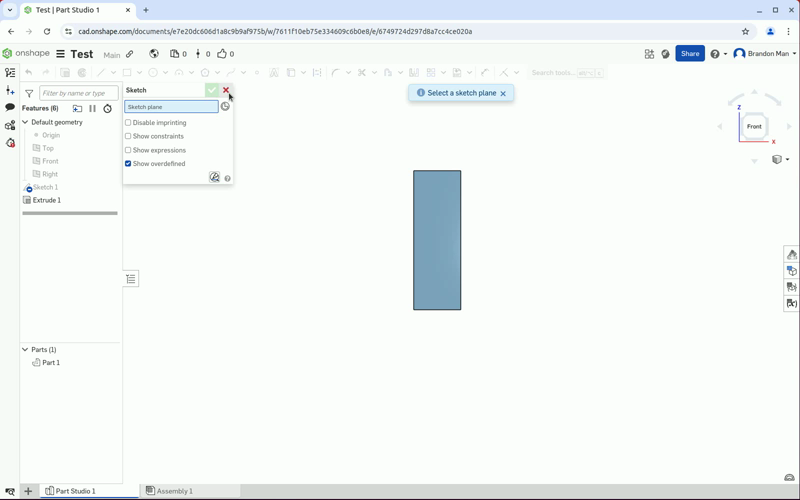
mouse_move(73, 163)
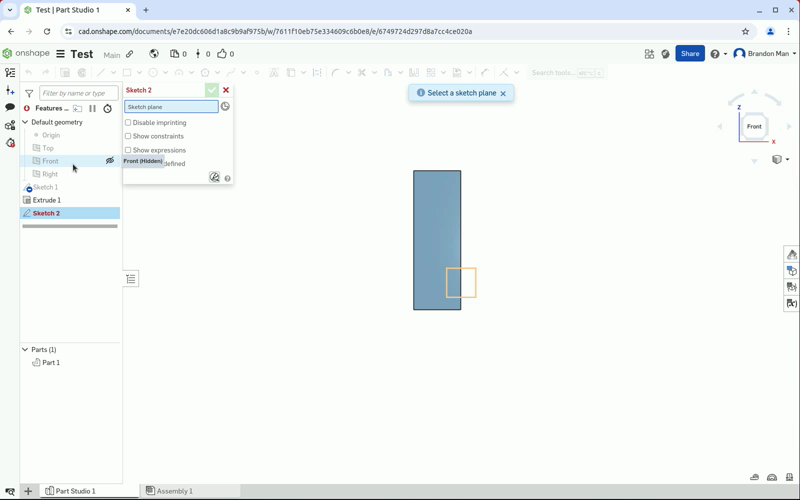
click(73, 163)
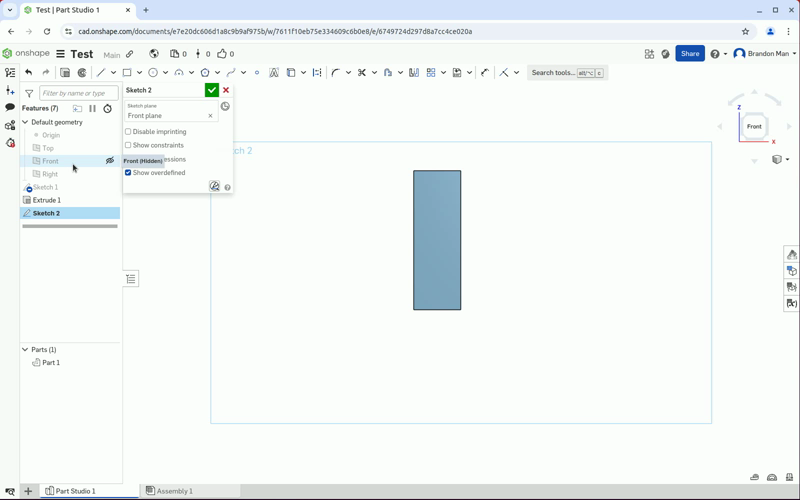
mouse_move(73, 352)
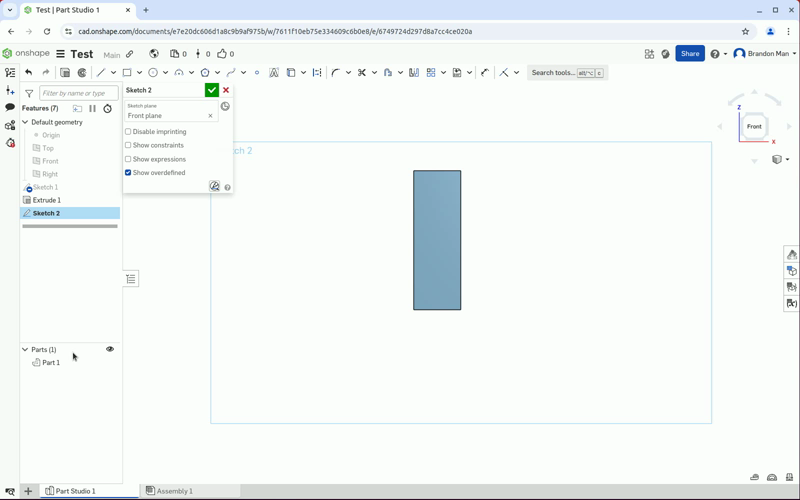
key(y)
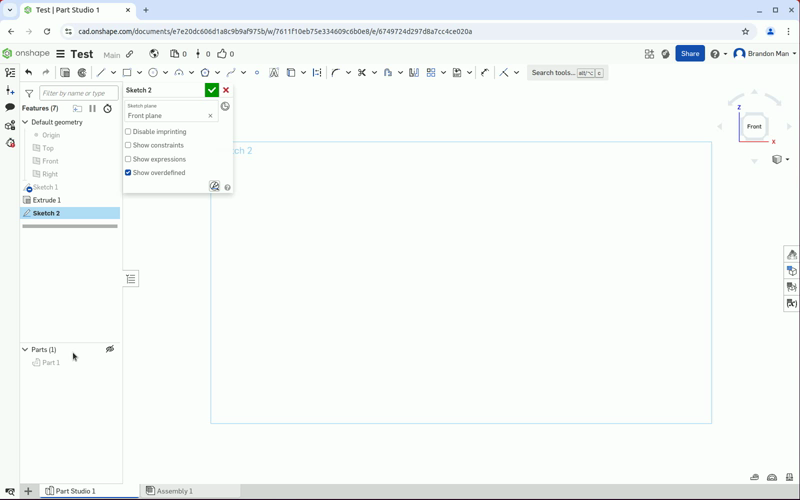
key(l)
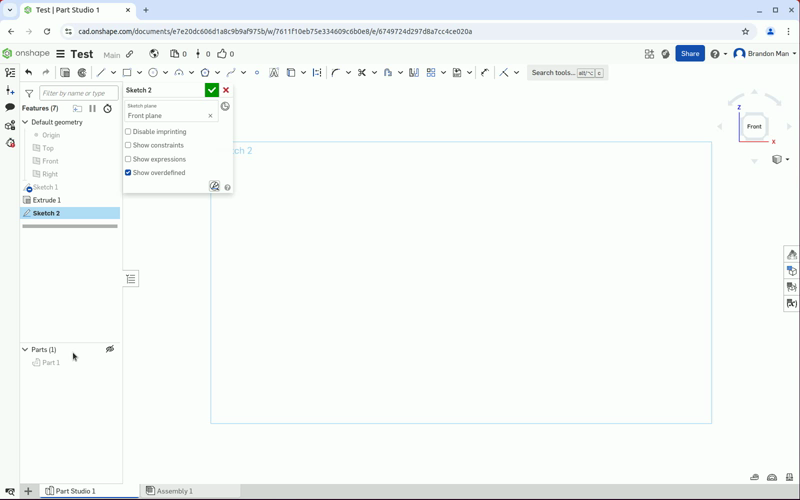
key_down(shift)
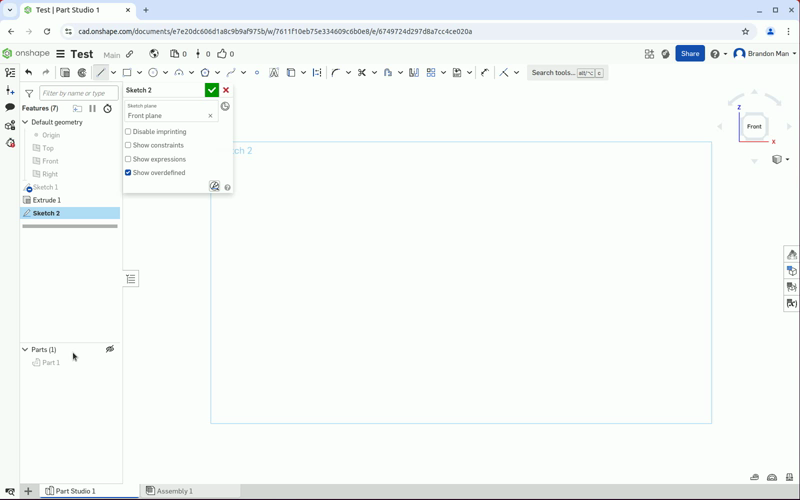
mouse_move(460, 309)
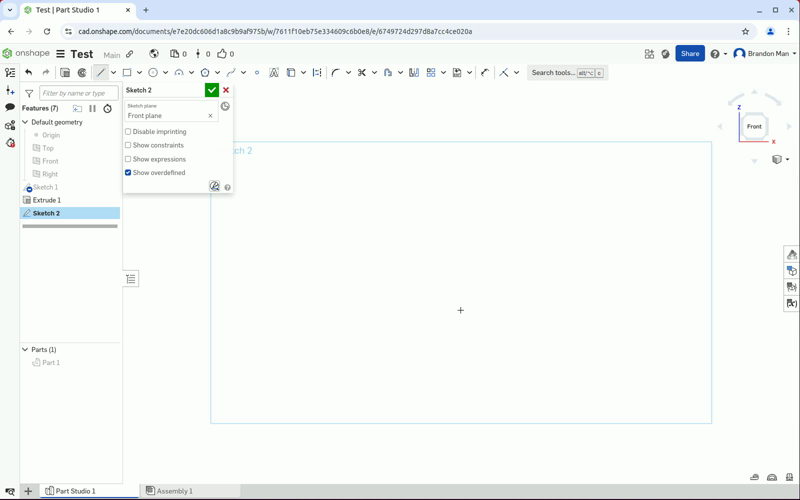
click(460, 309)
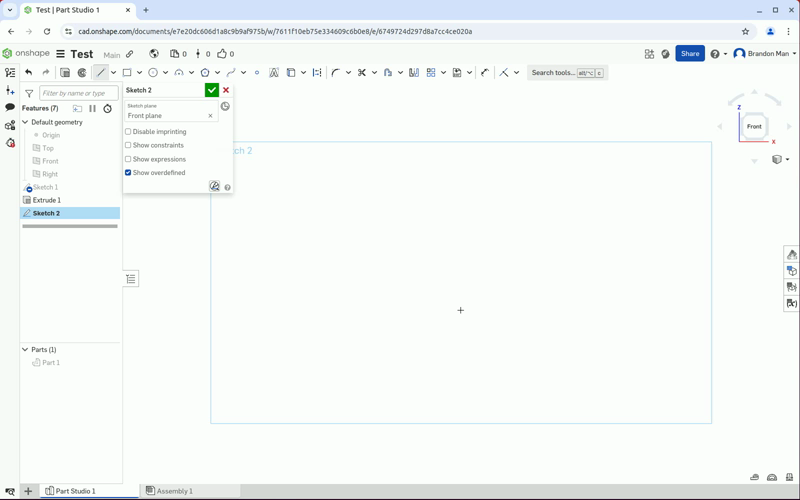
key_up(shift)
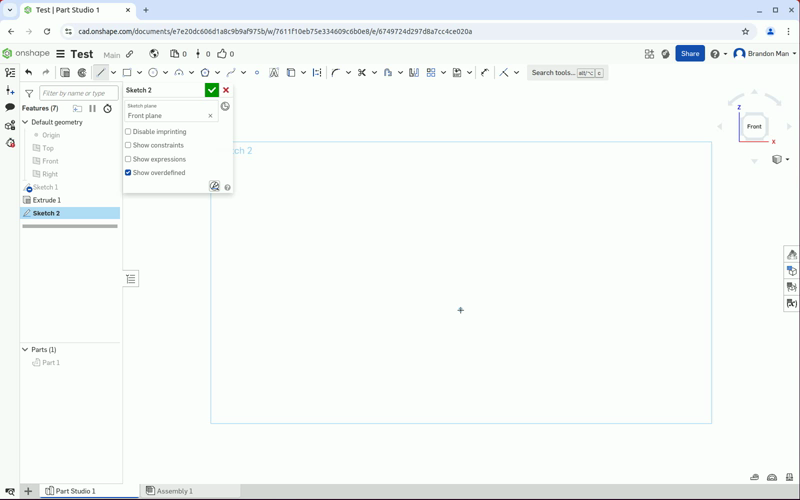
key_down(shift)
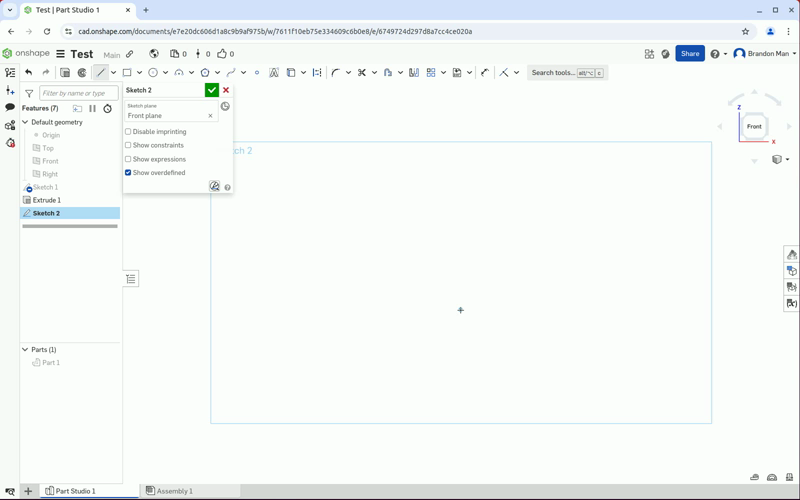
mouse_move(490, 309)
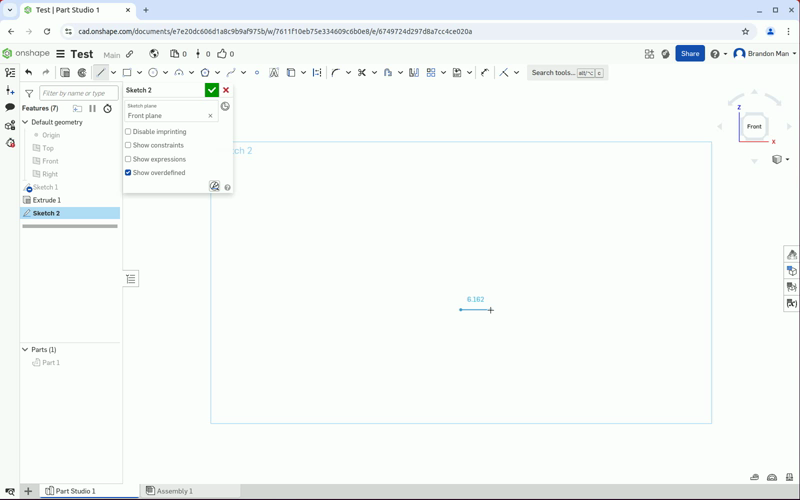
mouse_move(508, 309)
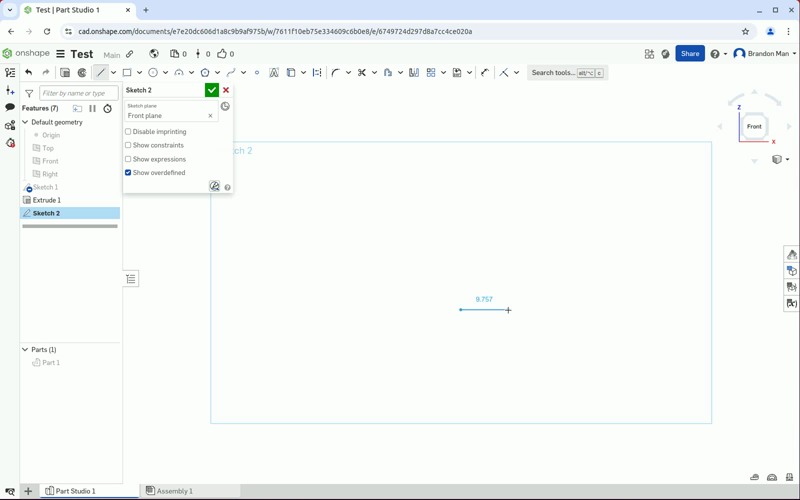
click(508, 309)
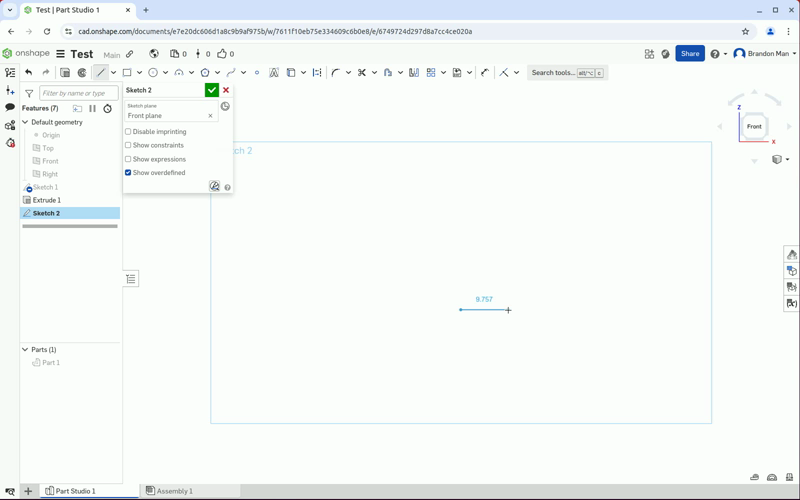
key_up(shift)
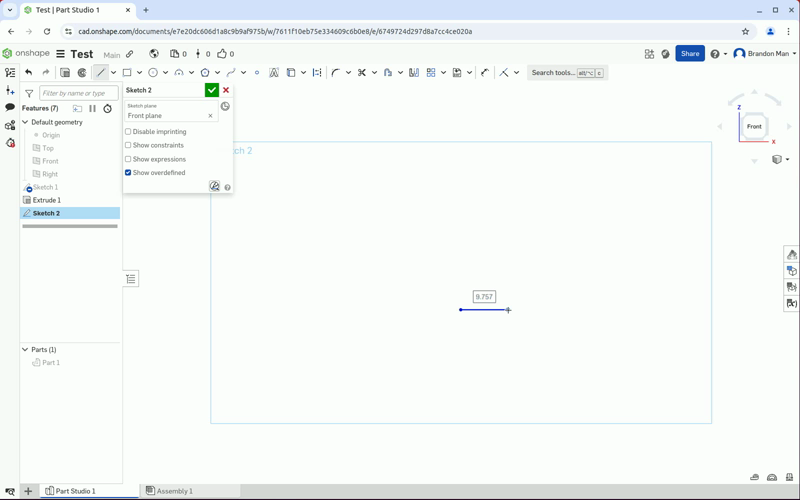
key_down(shift)
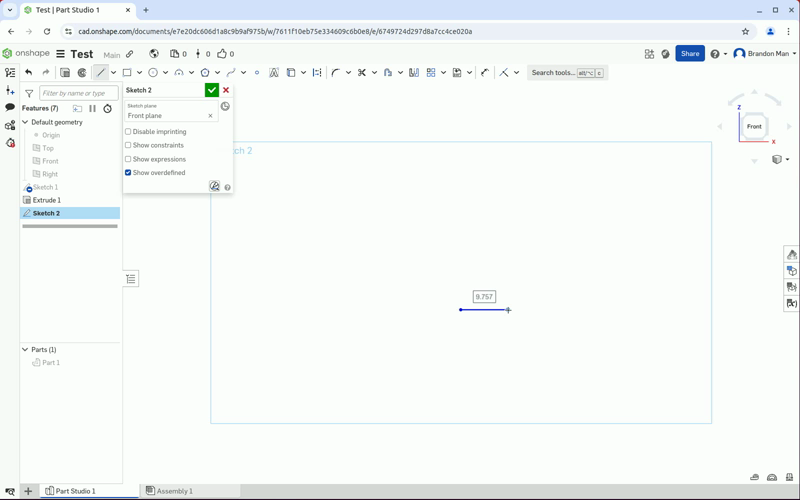
mouse_move(538, 309)
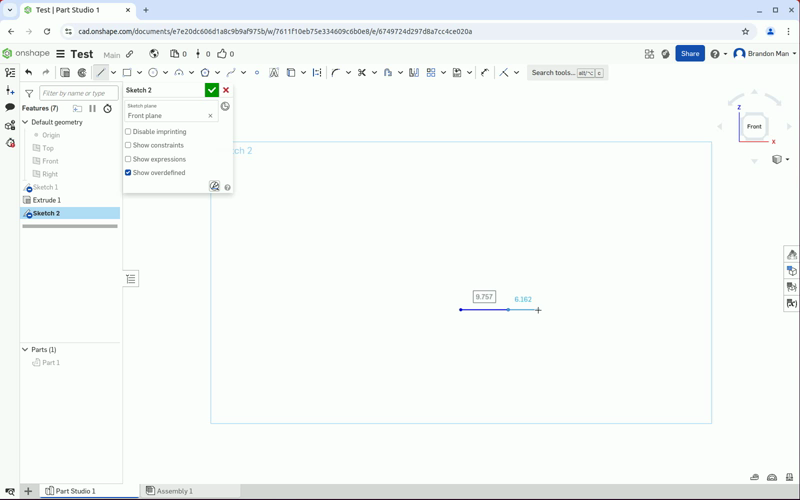
mouse_move(508, 262)
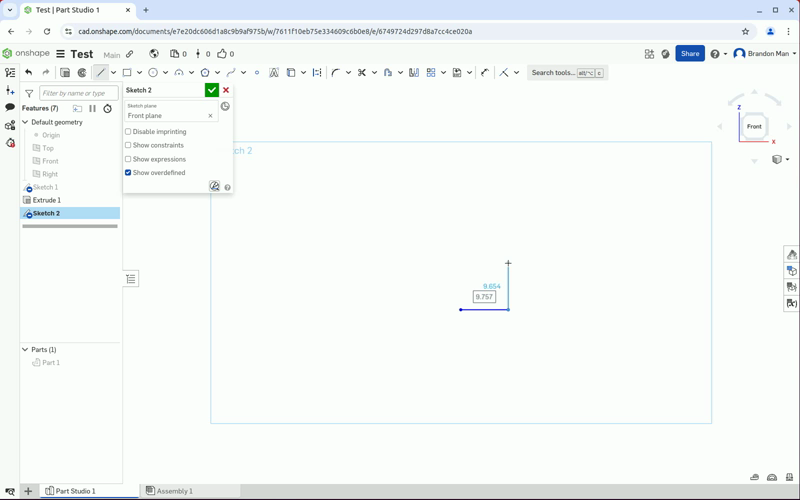
click(508, 262)
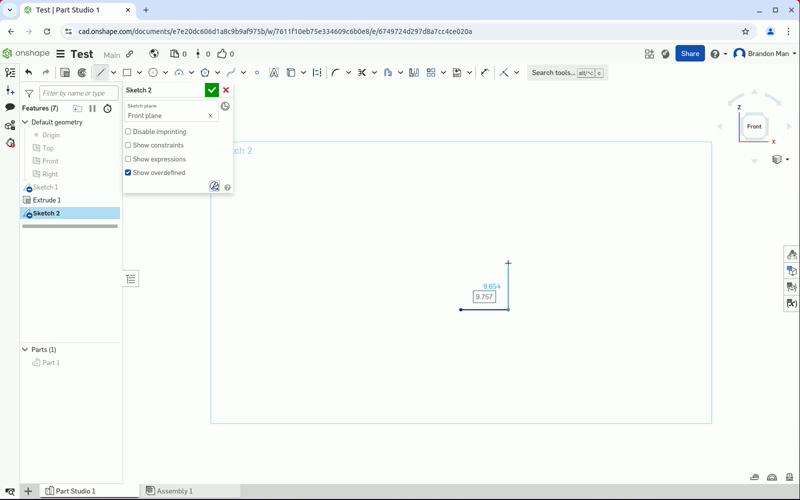
key_up(shift)
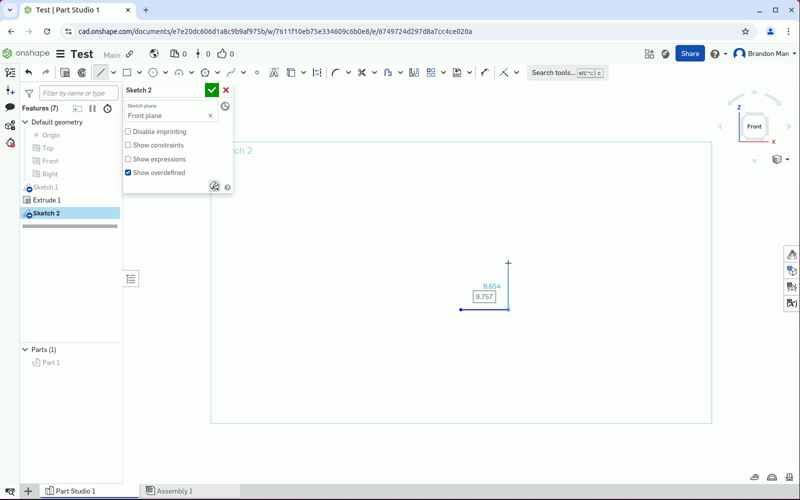
key_down(shift)
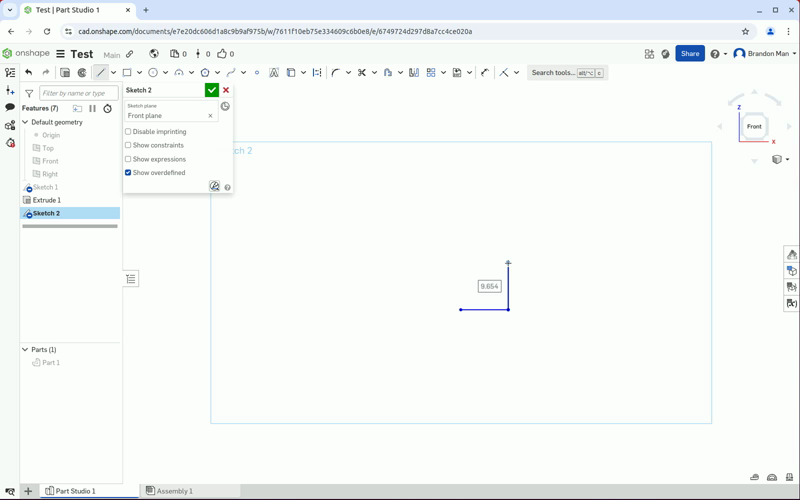
mouse_move(538, 262)
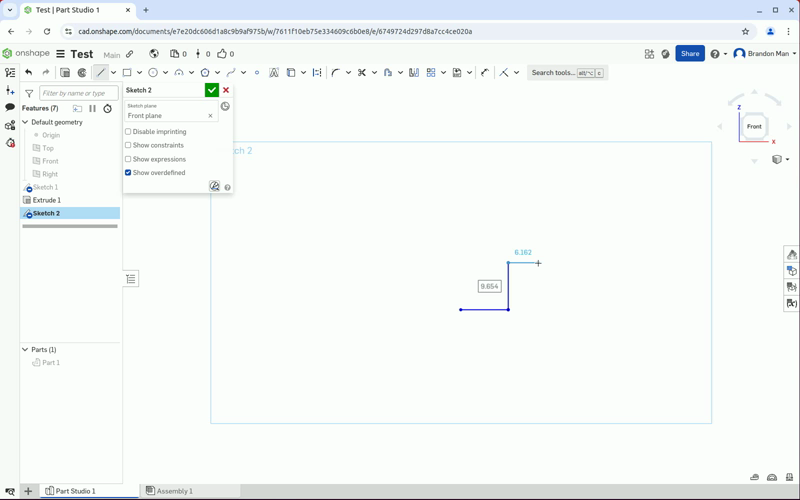
mouse_move(460, 262)
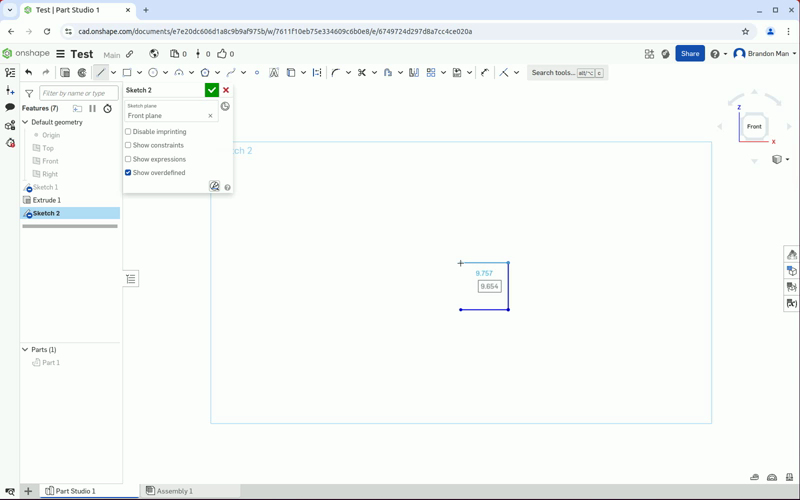
click(460, 262)
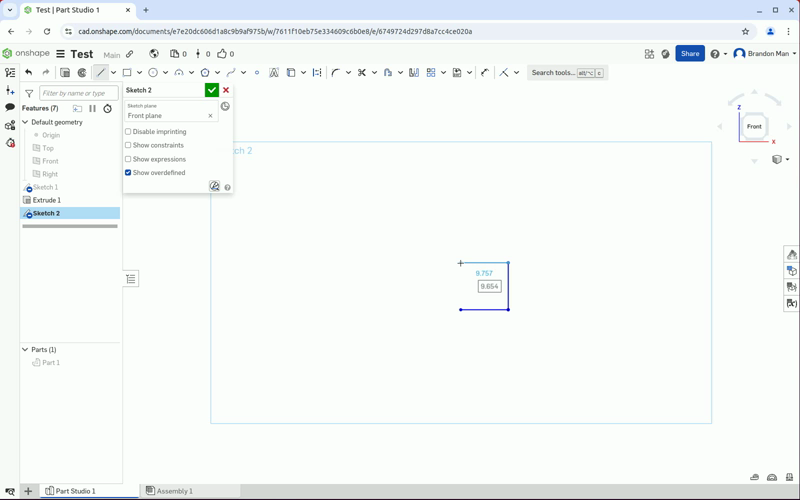
key_up(shift)
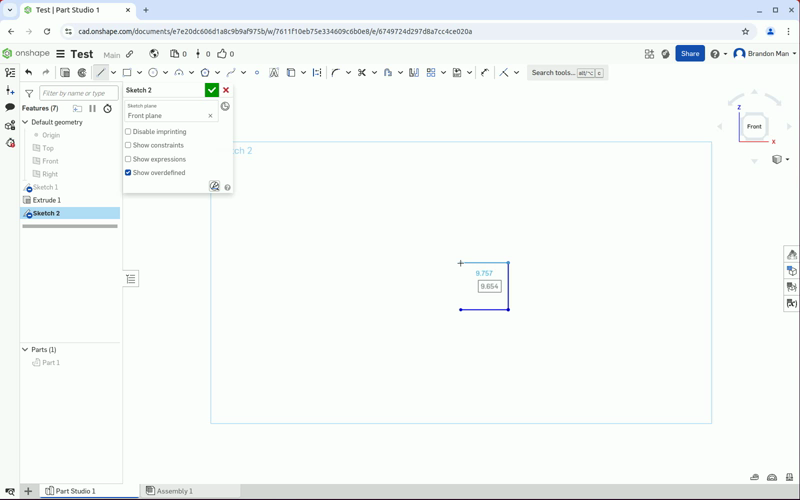
mouse_move(490, 262)
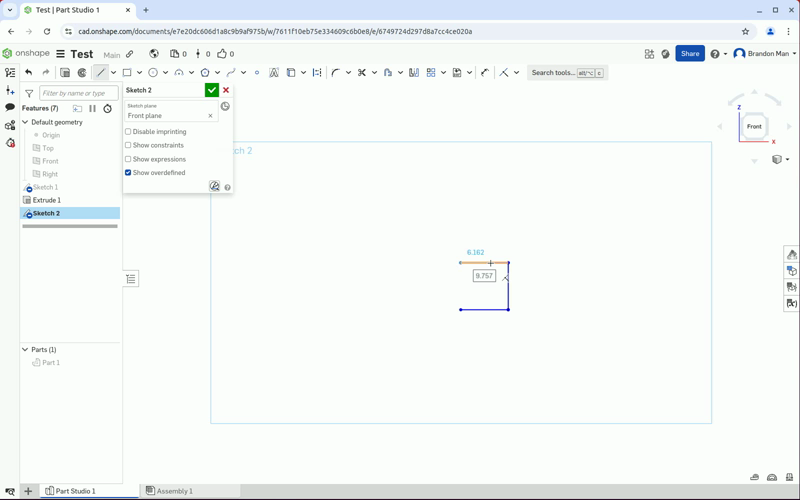
key_down(shift)
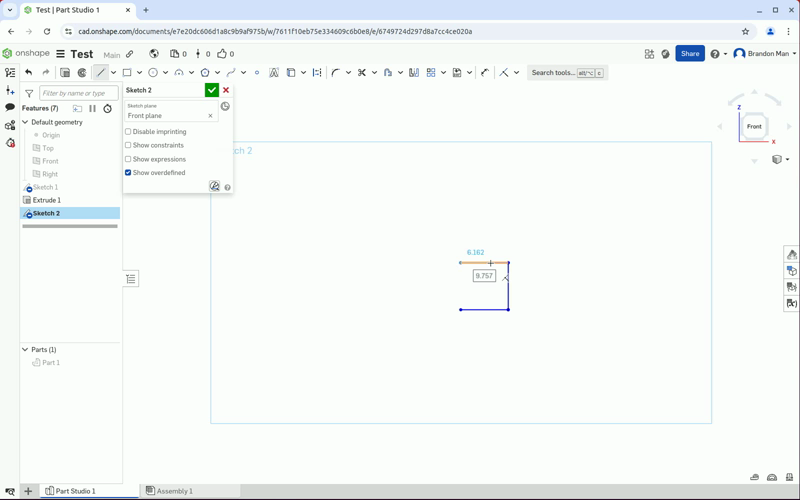
mouse_move(460, 309)
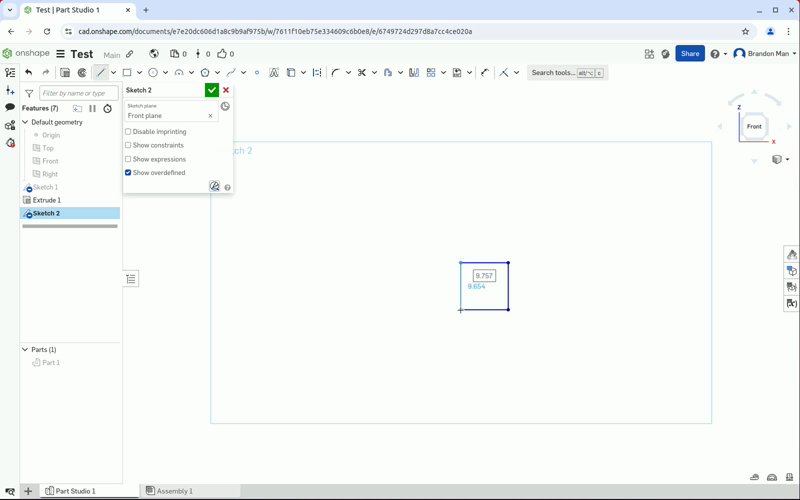
key_up(shift)
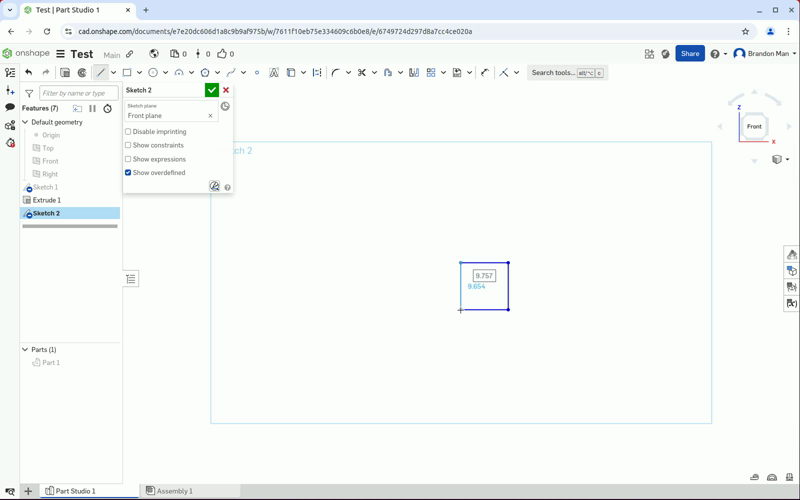
click(460, 309)
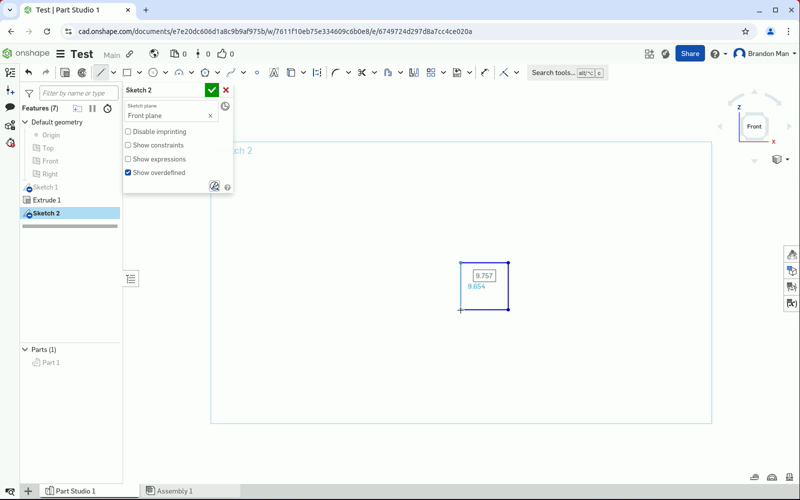
key(esc)
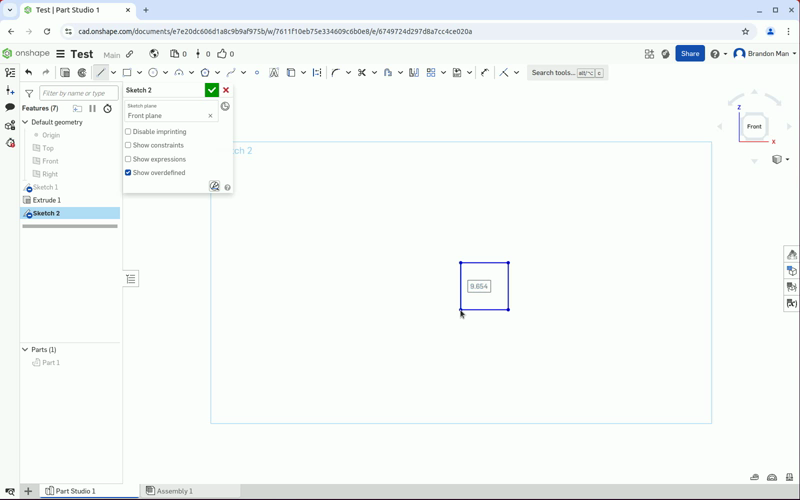
mouse_move(464, 274)
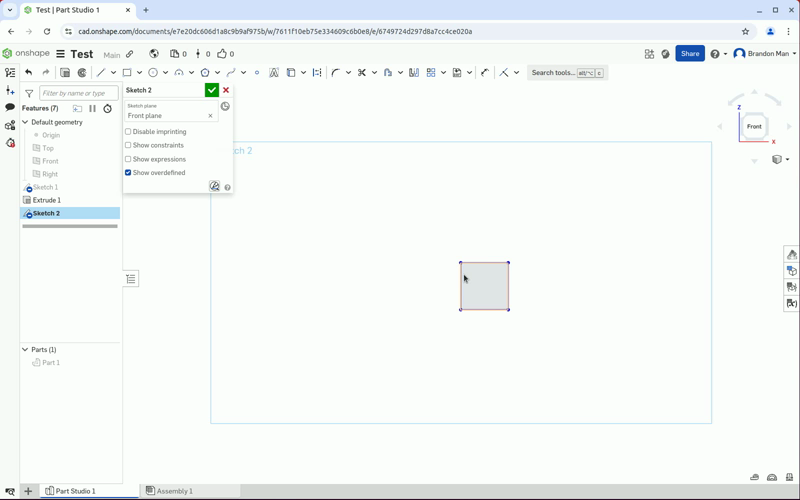
click(464, 274)
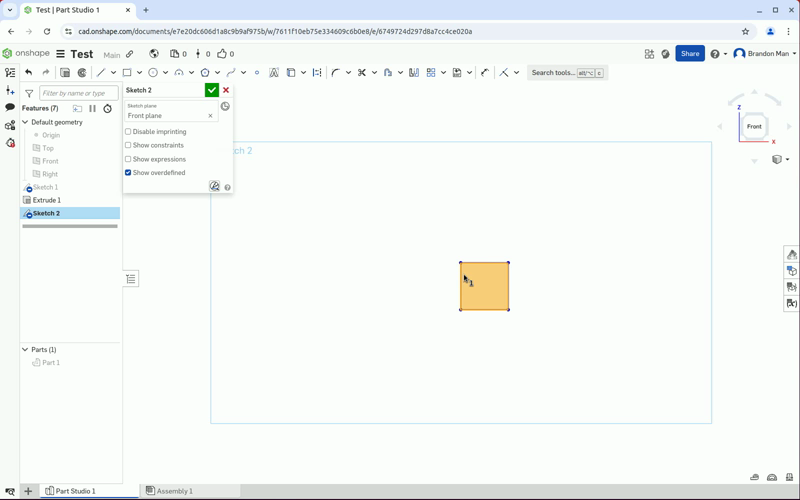
mouse_move(73, 352)
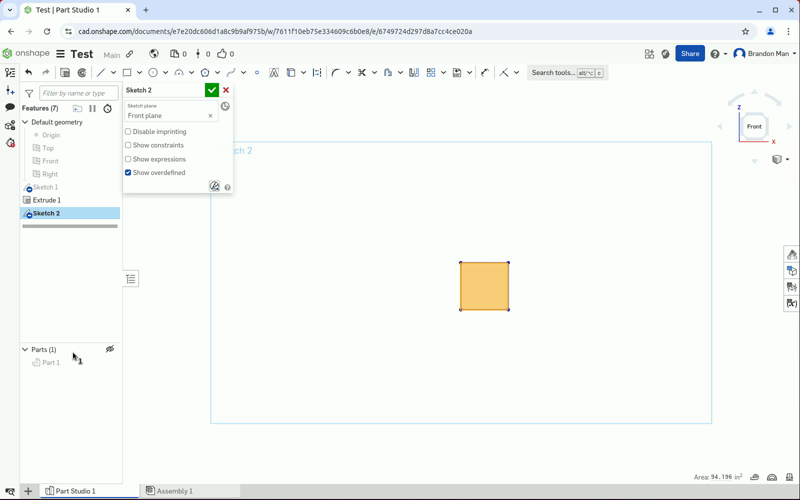
key(shift+y)
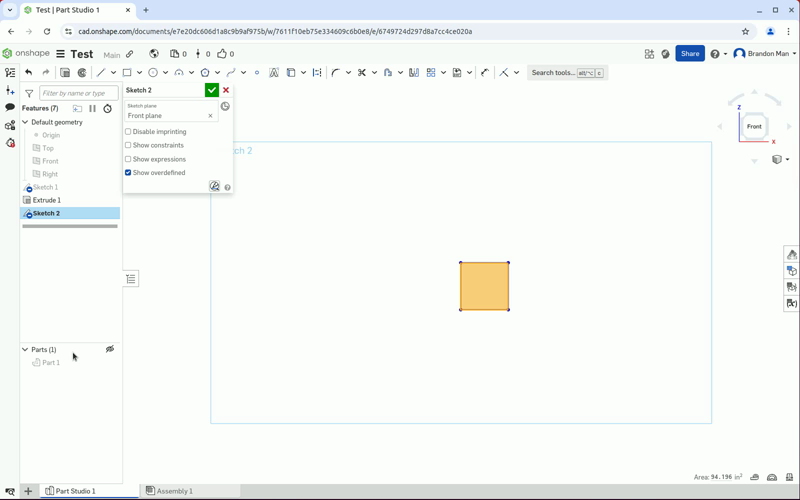
key(shift+e)
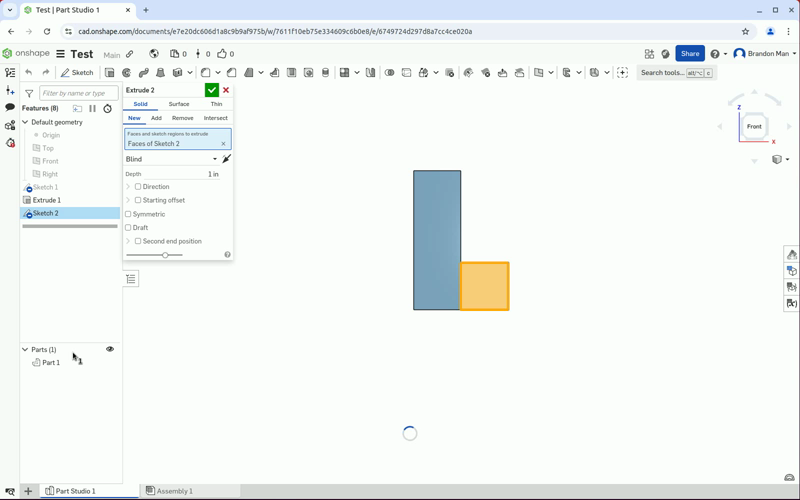
mouse_move(143, 106)
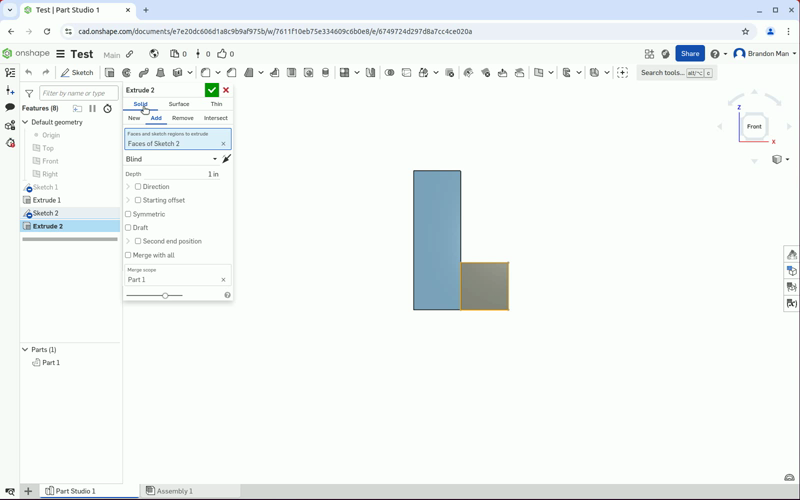
click(143, 106)
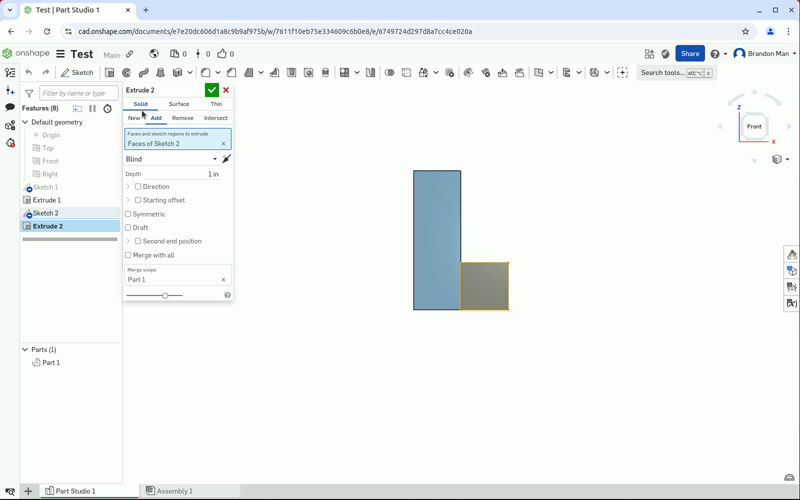
mouse_move(137, 120)
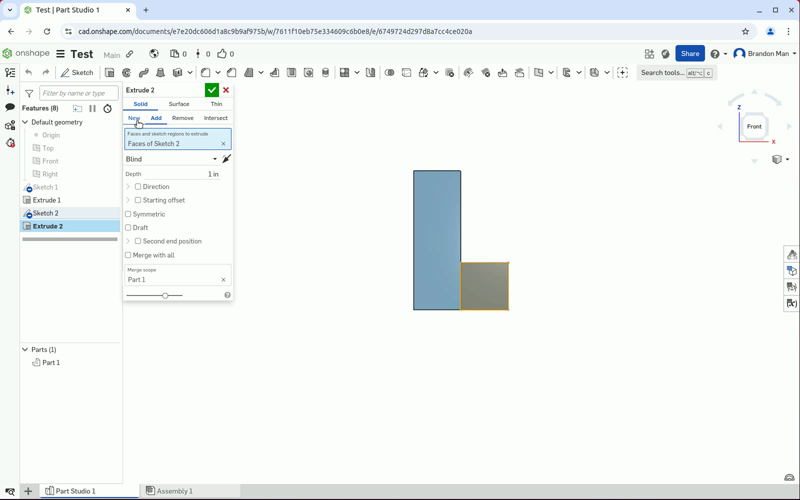
click(137, 120)
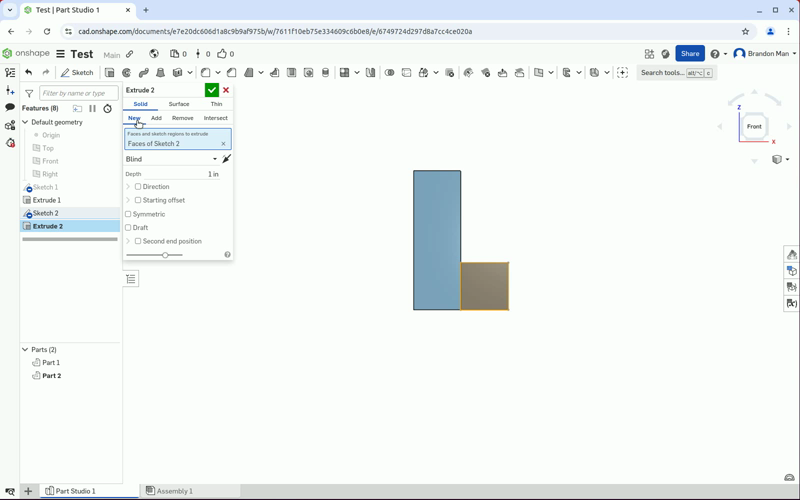
key(tab, 4)
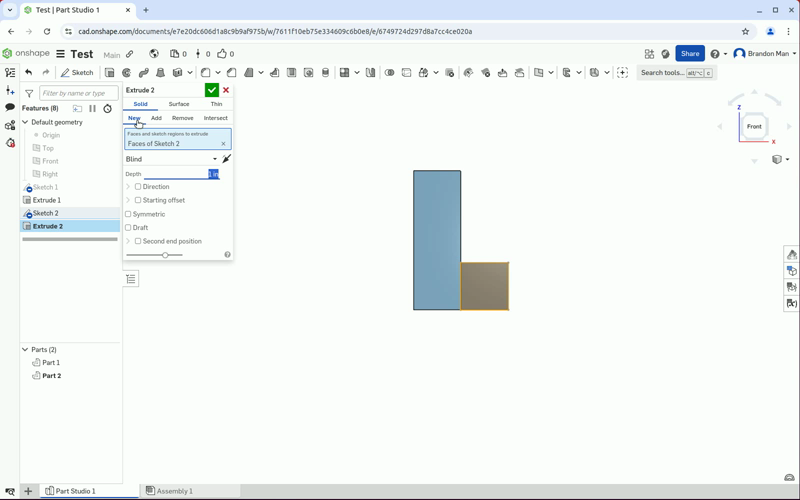
text(12.036)
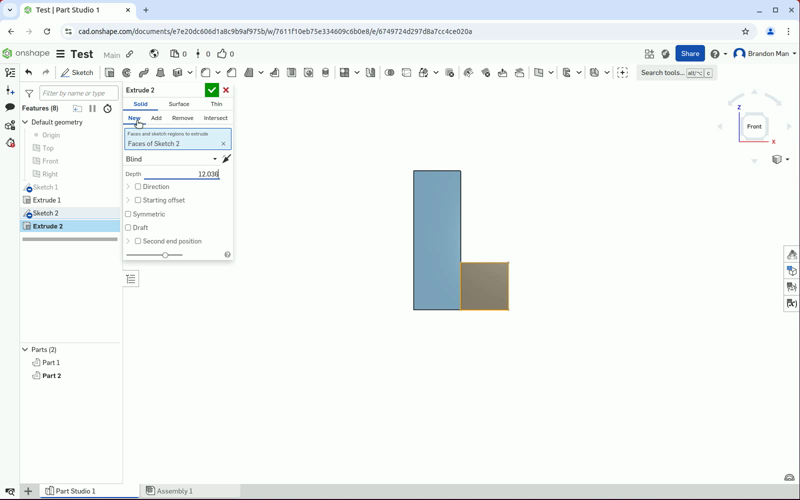
key(enter)
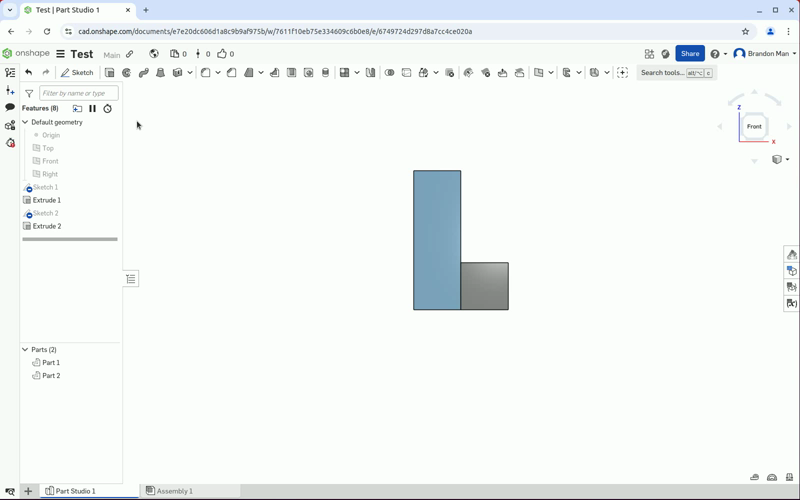
key(shift+h)
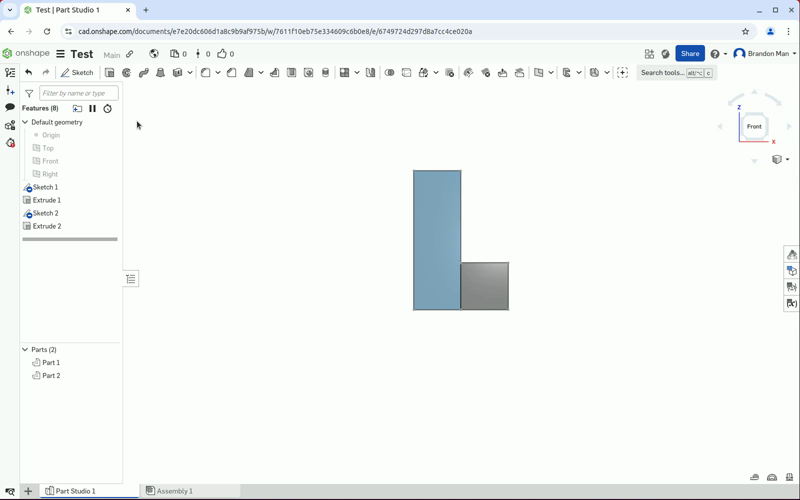
key(shift+h)
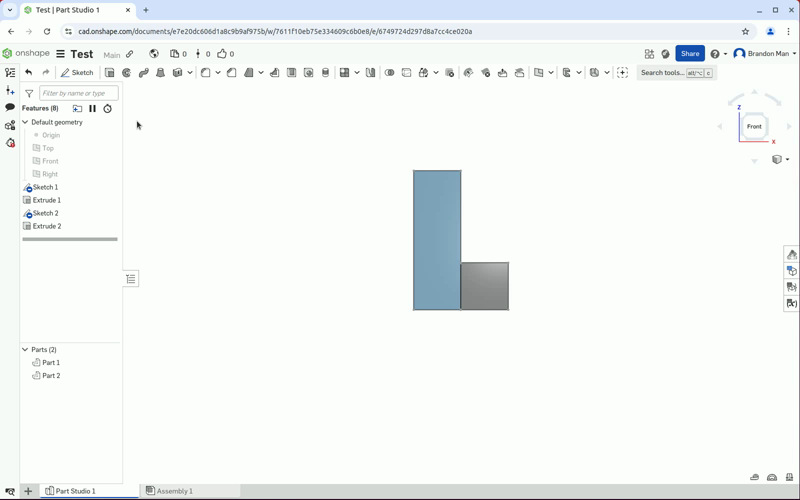
key(shift+7)
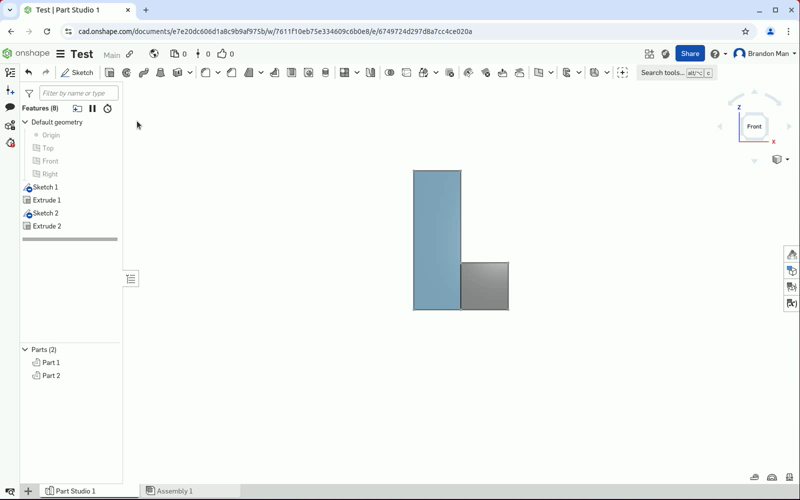
key(left, 2)
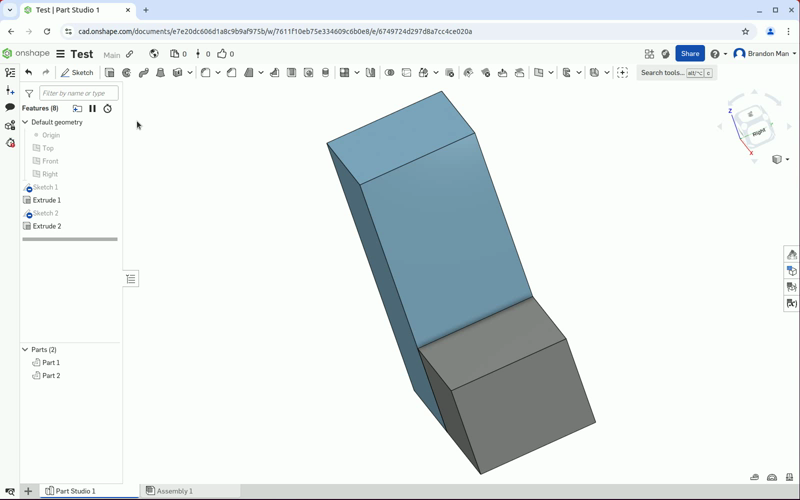
key(down, 2)
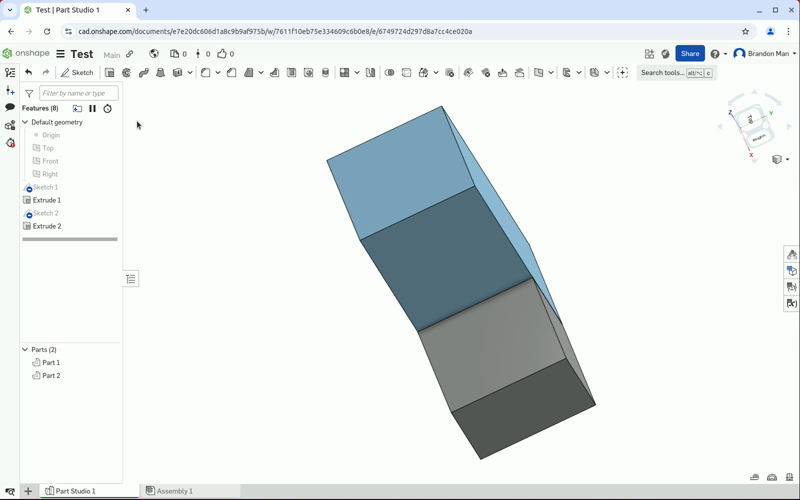
key(up, 2)
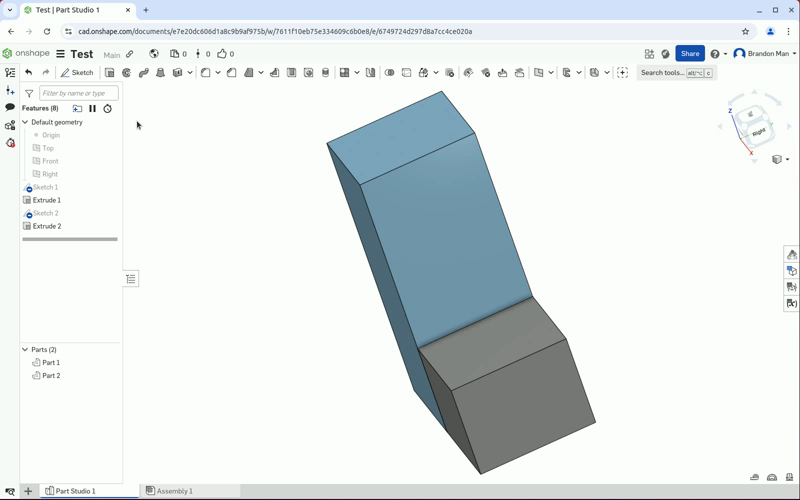
key(right, 2)
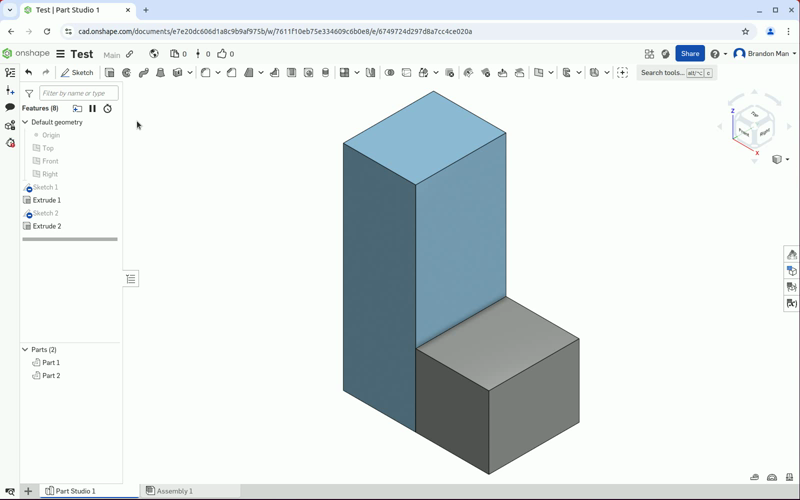
mouse_move(73, 189)
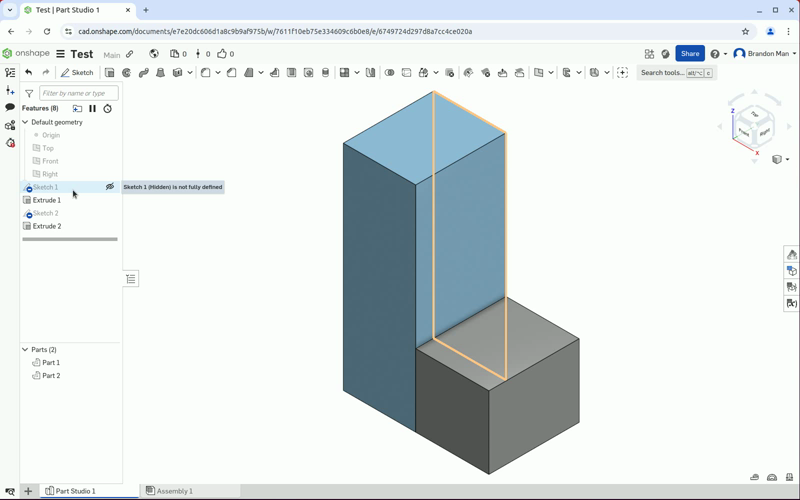
click(73, 189)